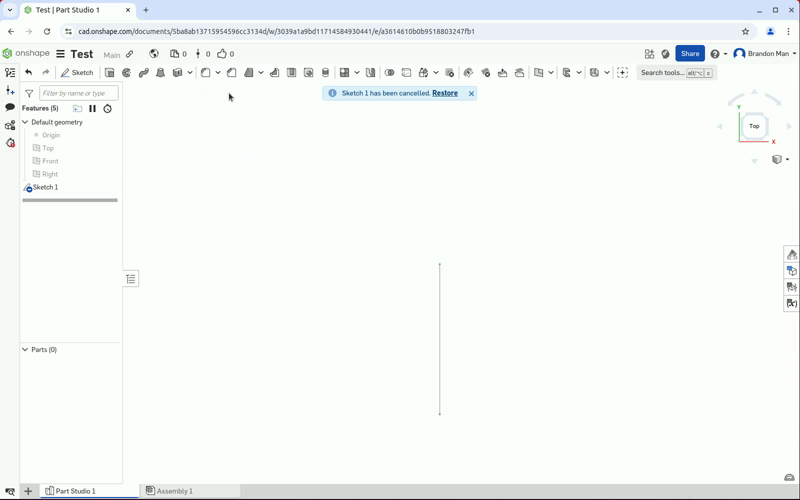
key(shift+h)
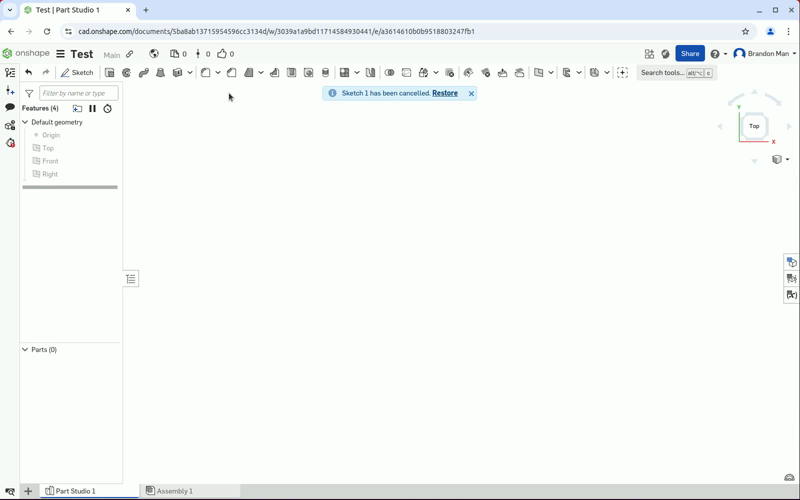
mouse_move(73, 352)
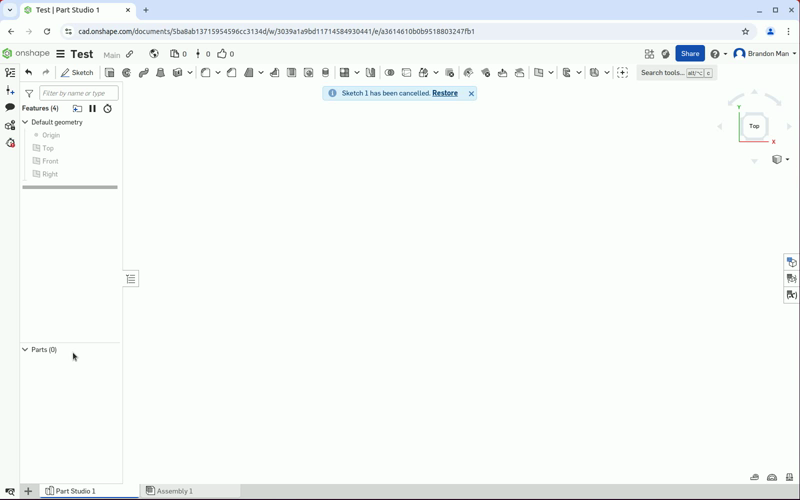
key(y)
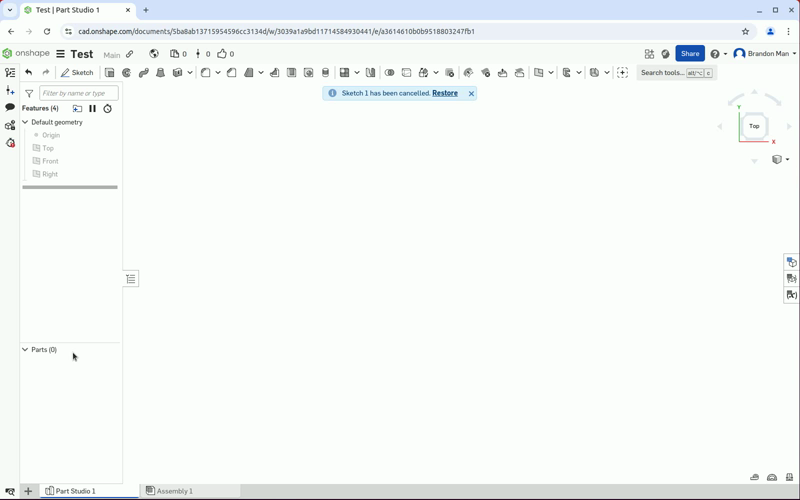
key(shift+p)
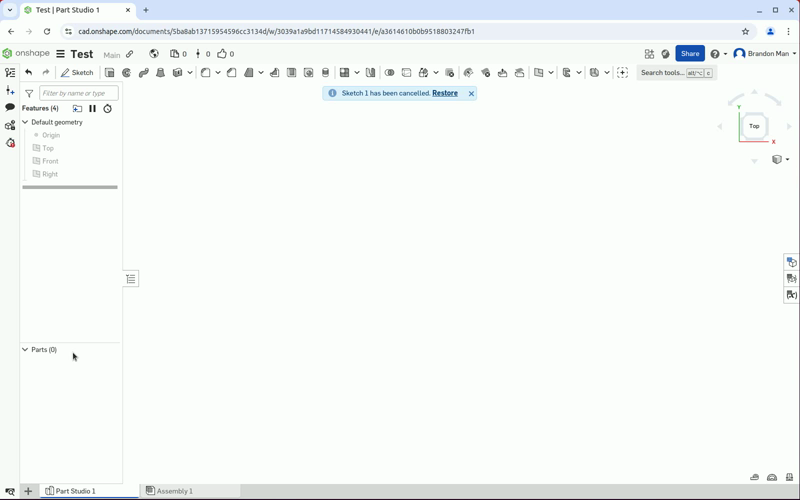
key(space)
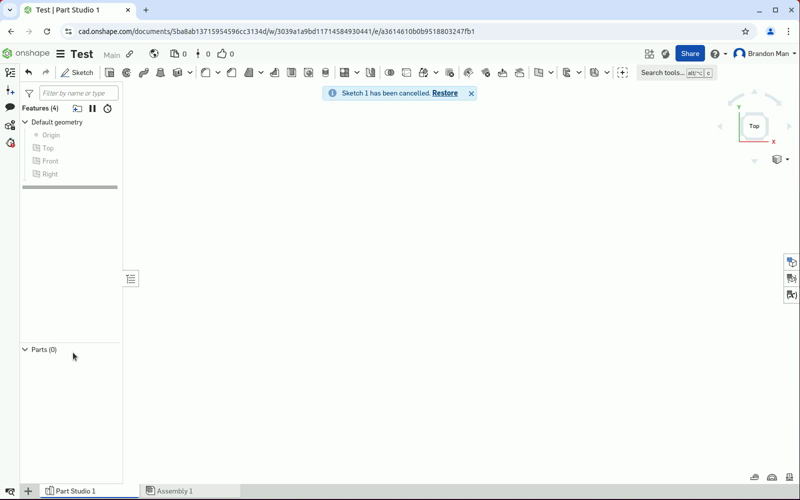
key_down(shift)
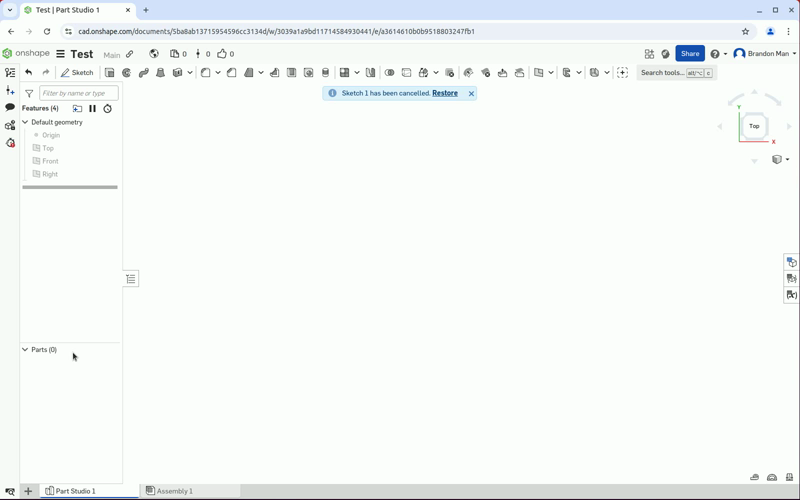
key(up)
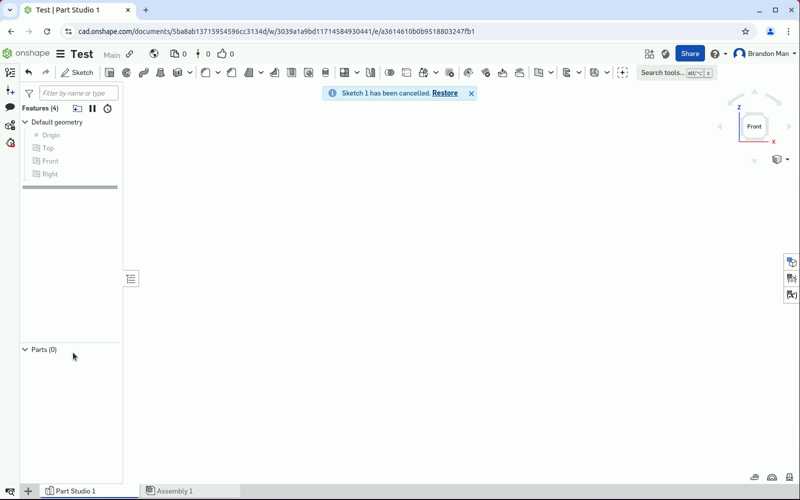
key_up(shift)
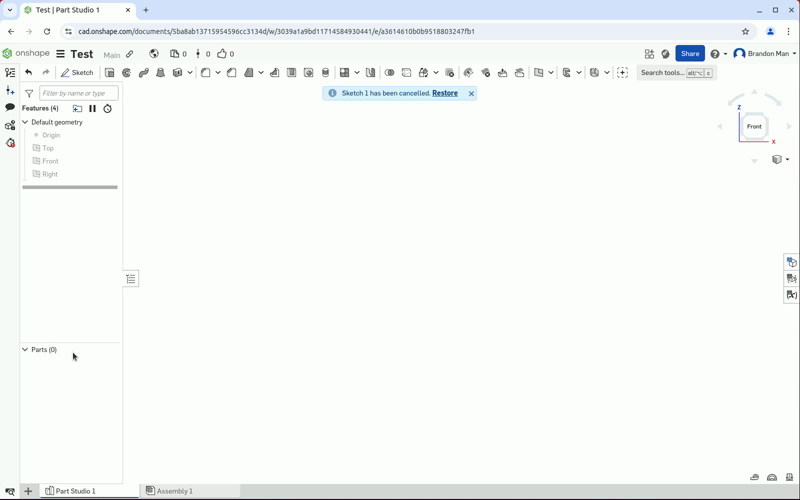
mouse_move(73, 352)
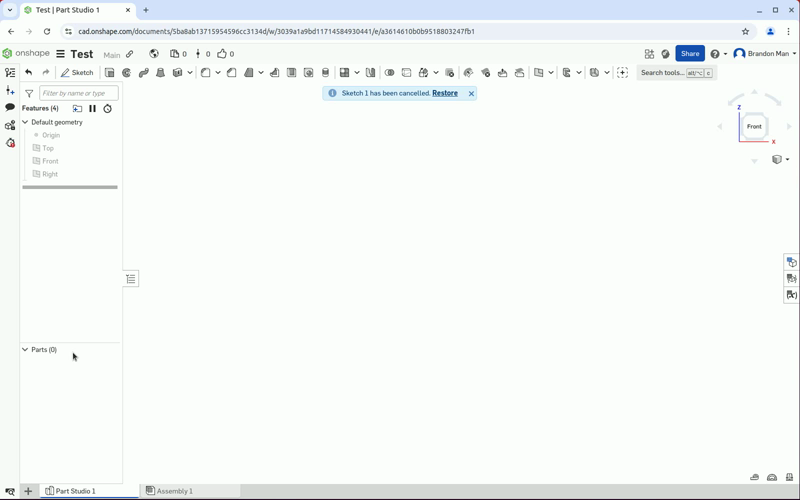
key(shift+y)
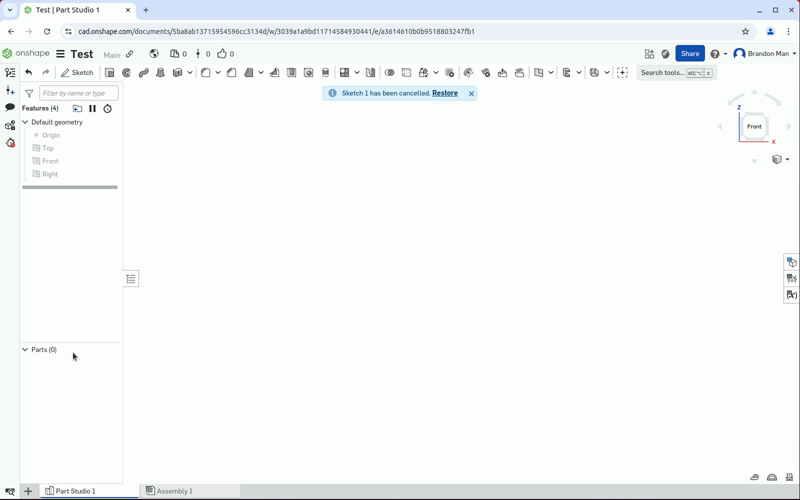
key(shift+s)
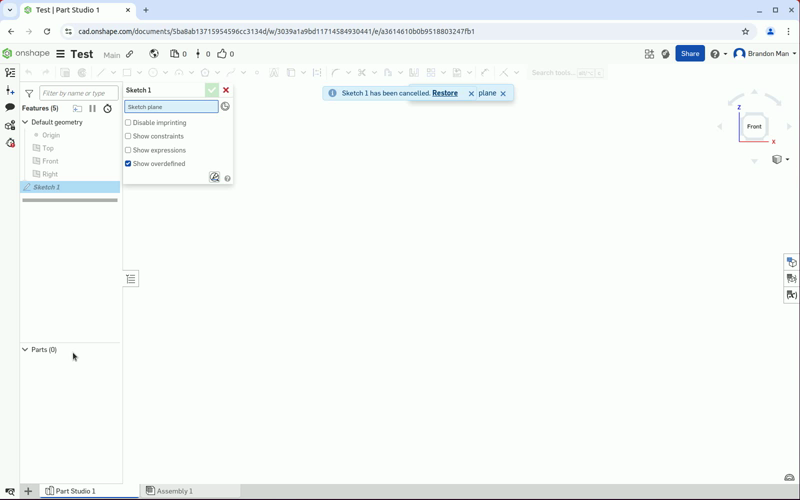
mouse_move(73, 163)
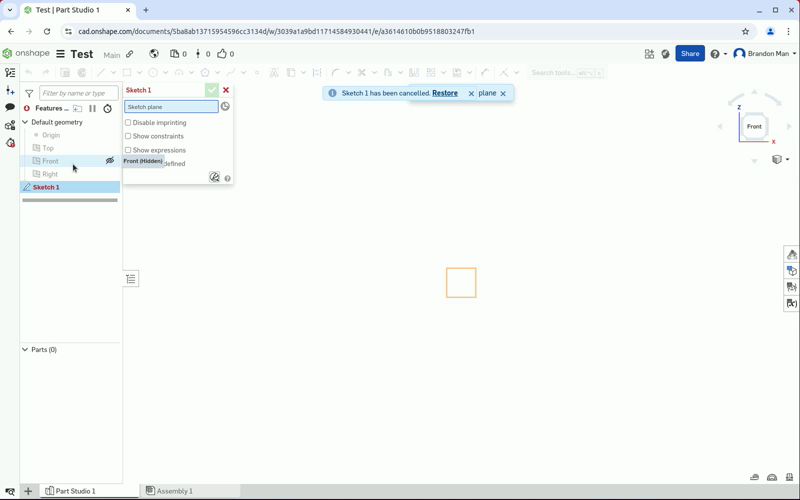
click(73, 163)
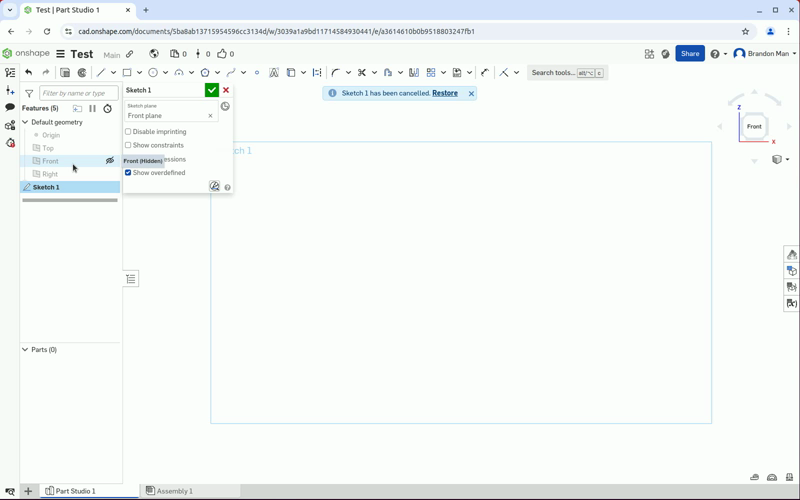
mouse_move(73, 352)
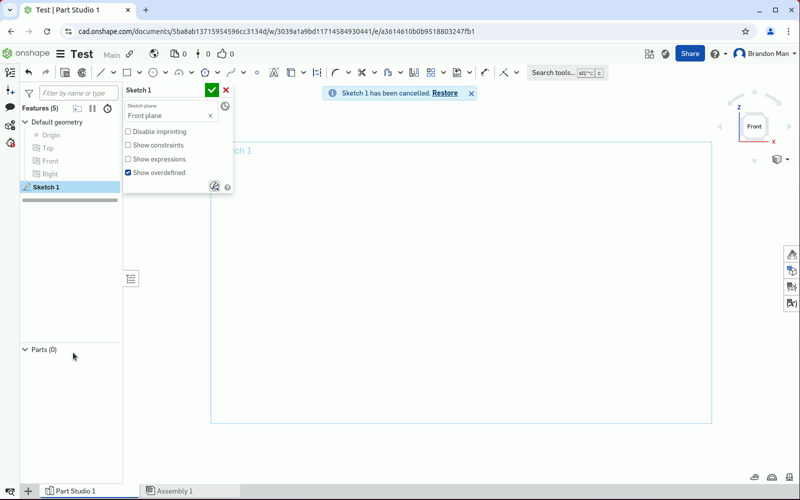
key(y)
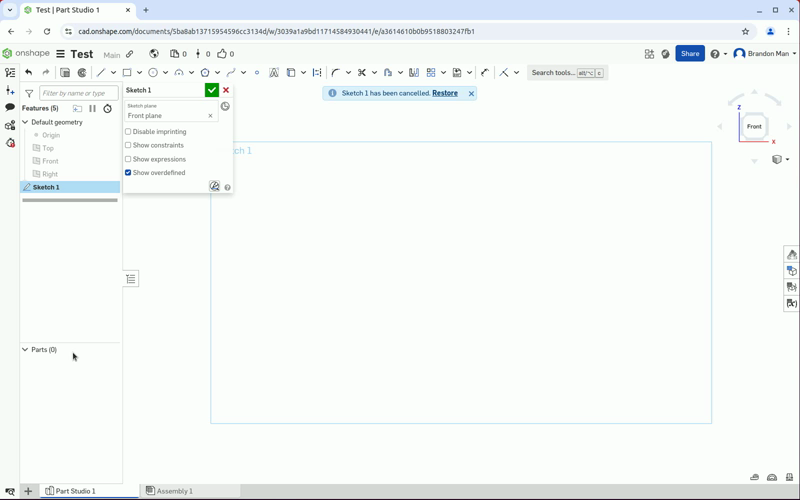
key(l)
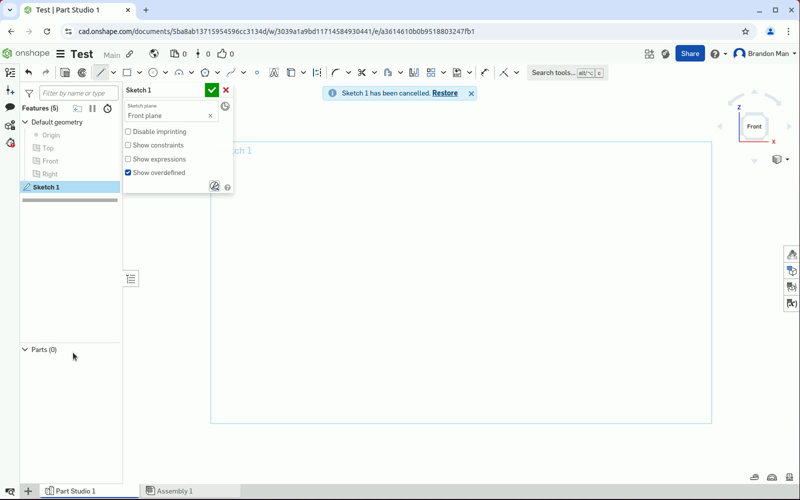
key_down(shift)
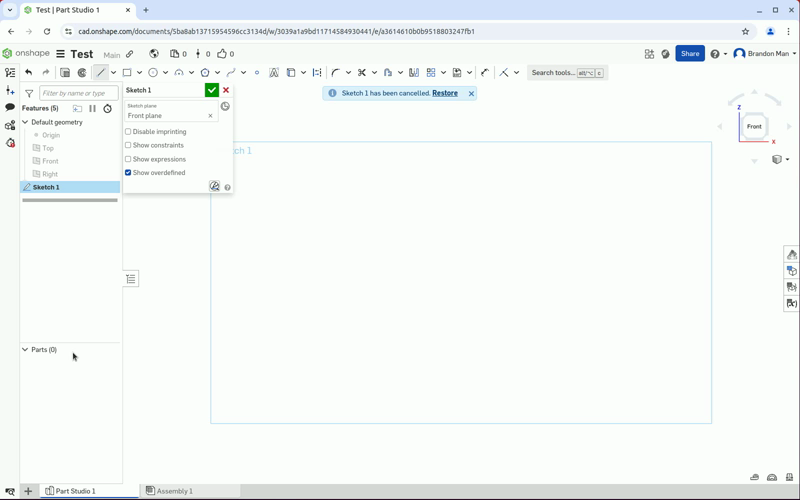
mouse_move(374, 395)
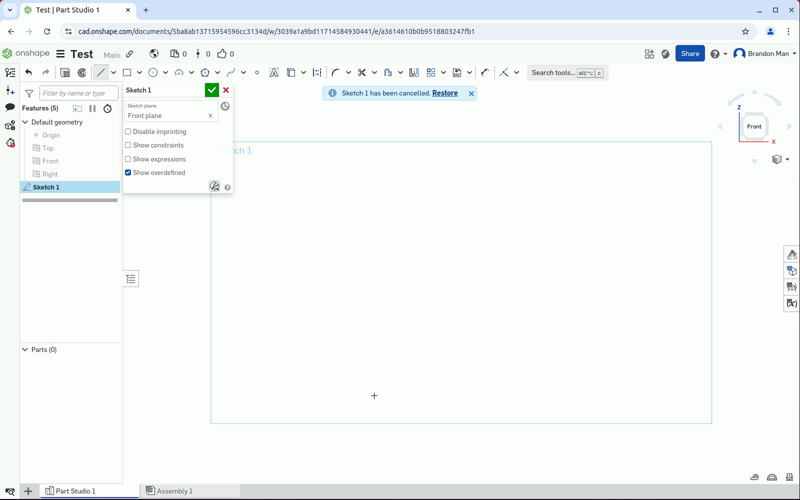
click(374, 395)
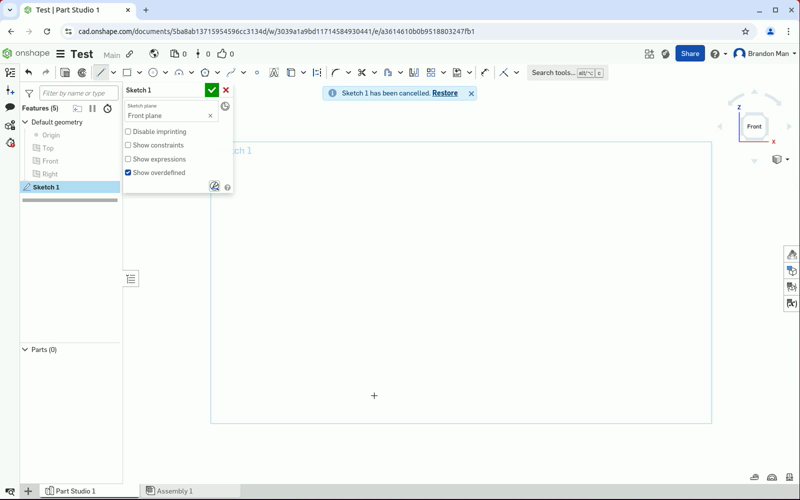
key_up(shift)
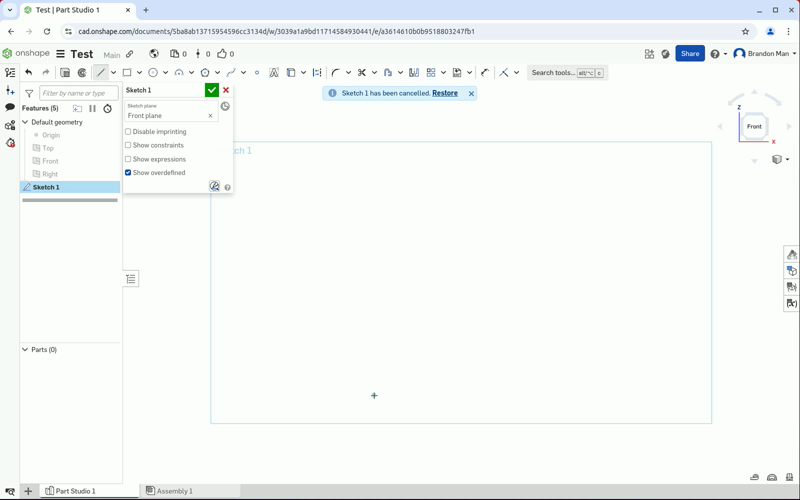
key_down(shift)
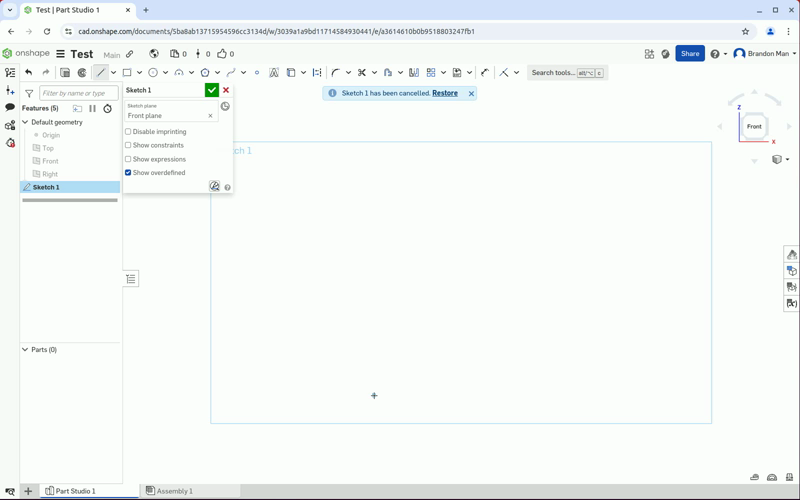
mouse_move(546, 395)
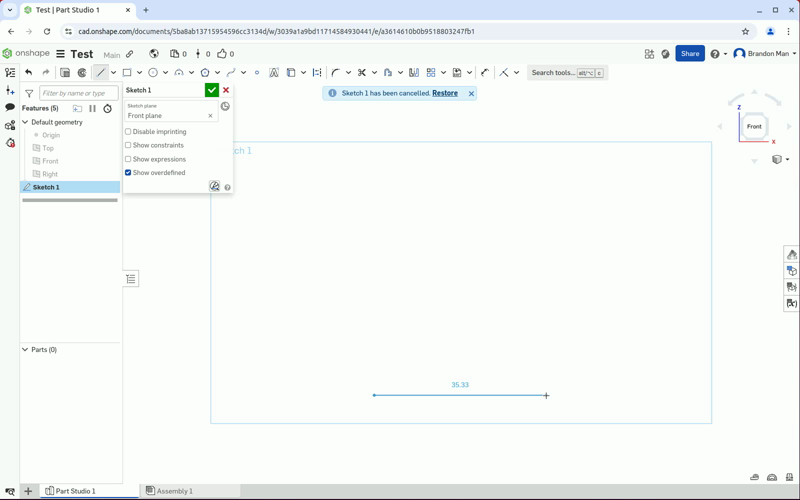
click(546, 395)
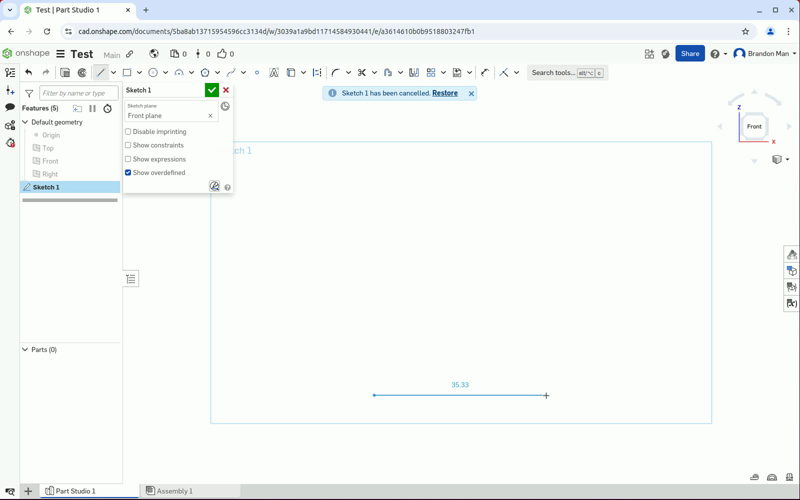
key_up(shift)
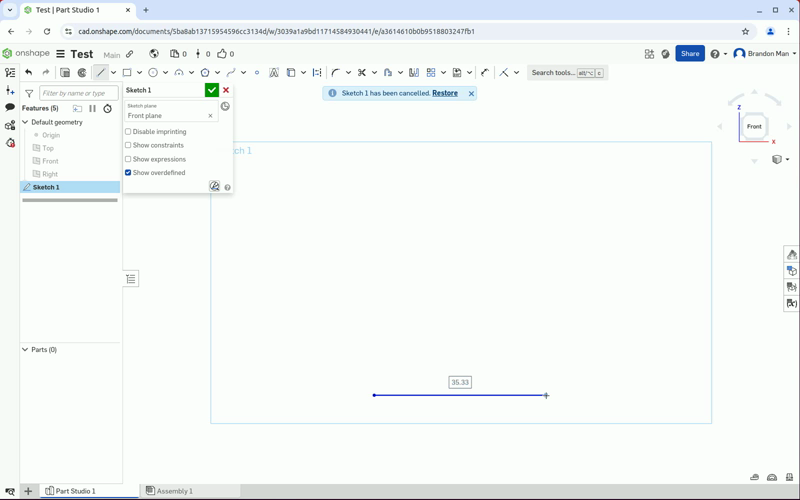
key_down(shift)
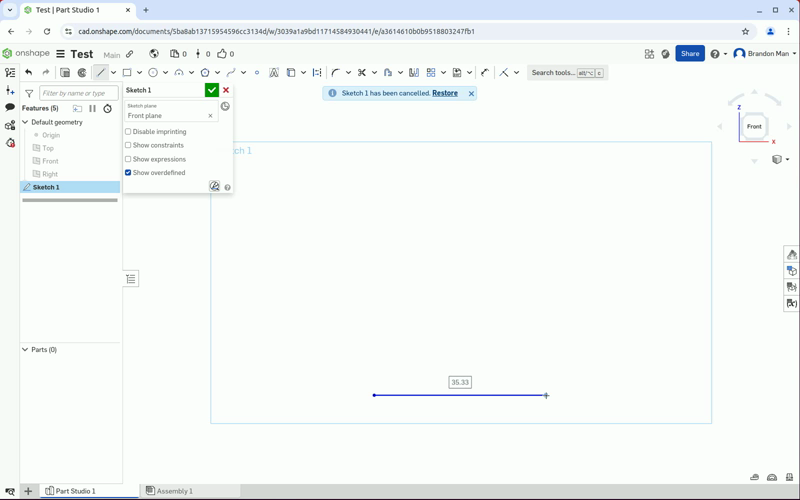
mouse_move(546, 171)
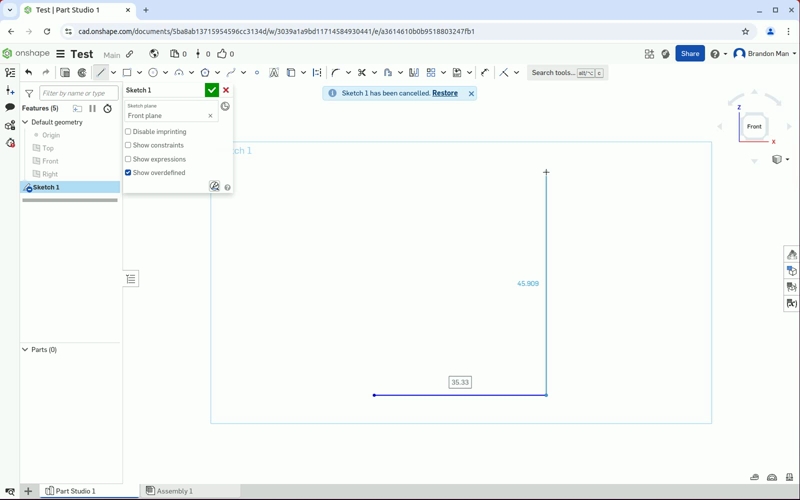
click(546, 171)
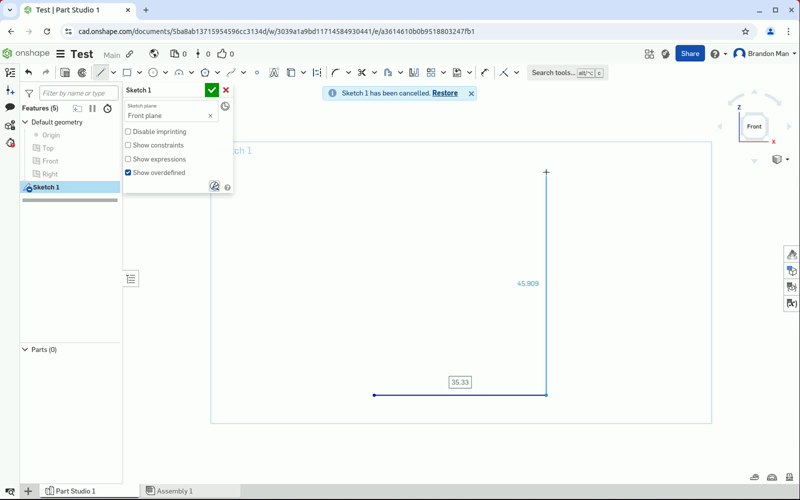
key_up(shift)
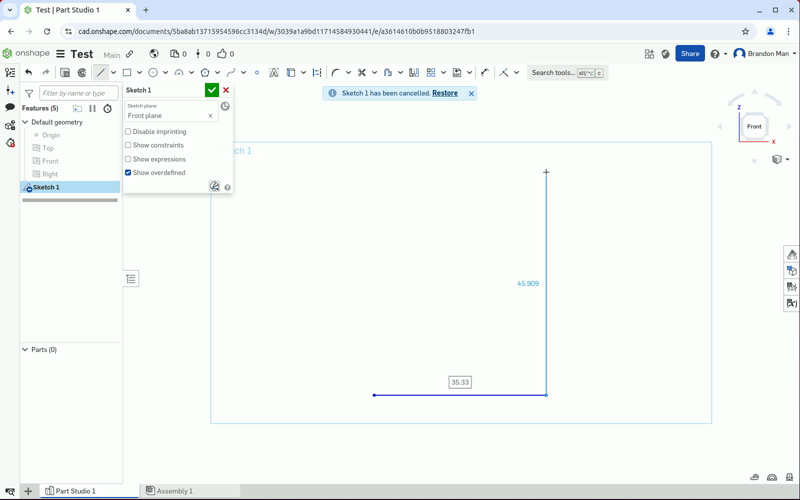
key_down(shift)
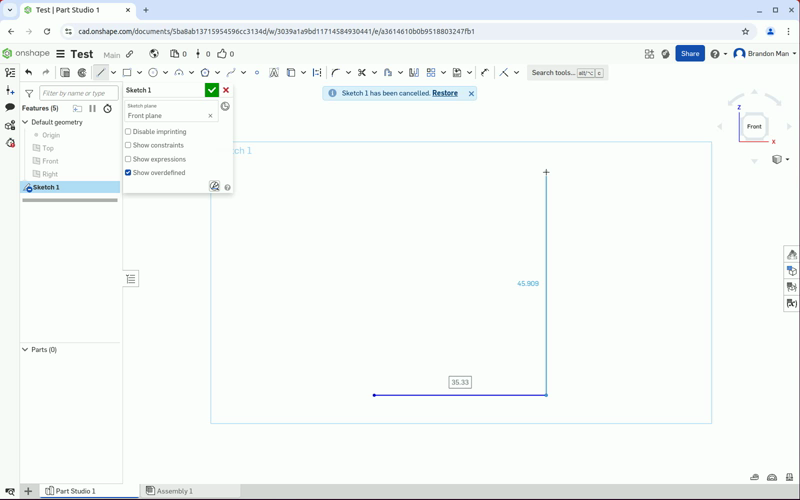
mouse_move(374, 171)
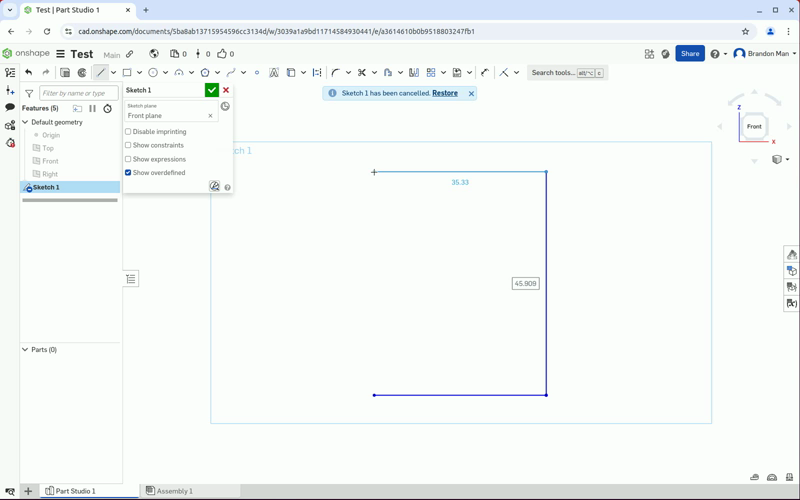
click(374, 171)
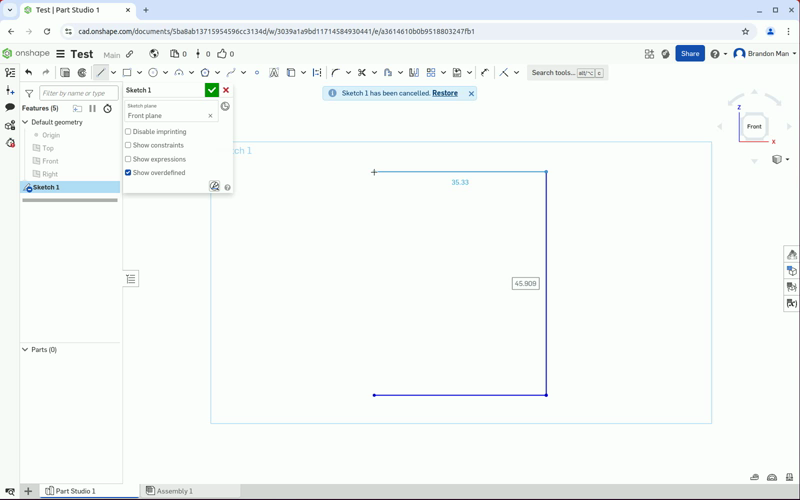
key_up(shift)
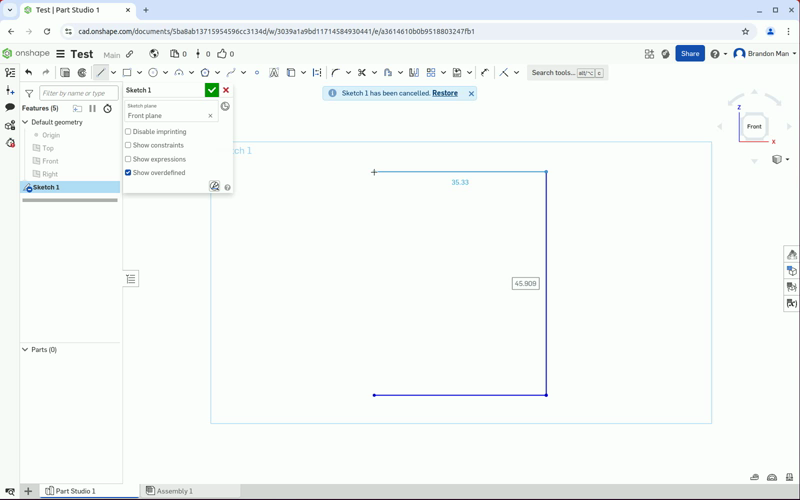
key_down(shift)
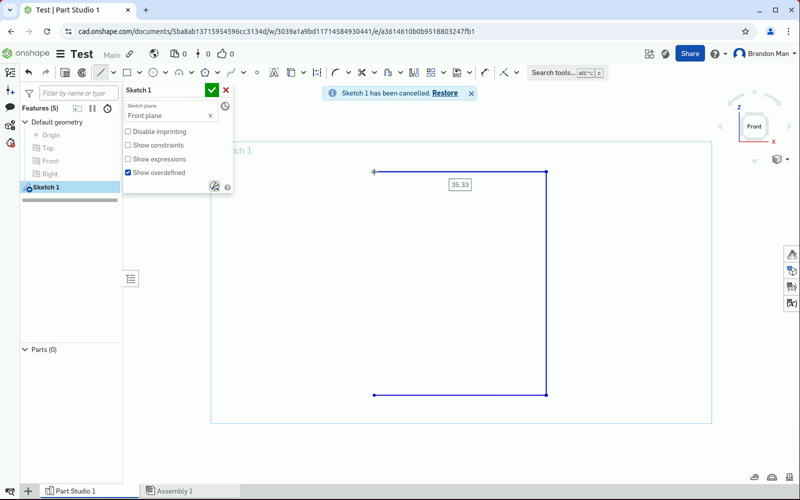
mouse_move(374, 395)
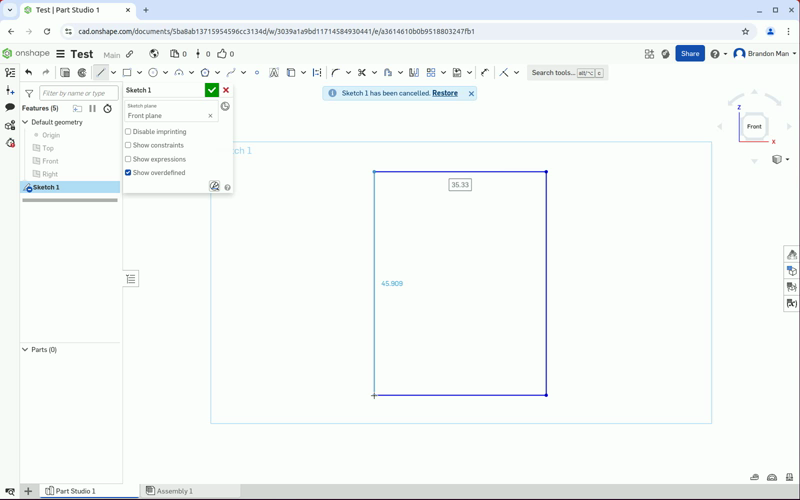
key_up(shift)
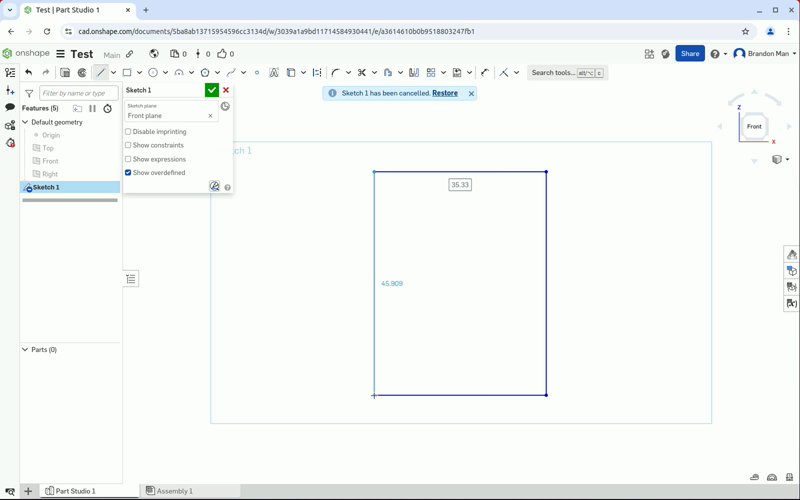
click(374, 395)
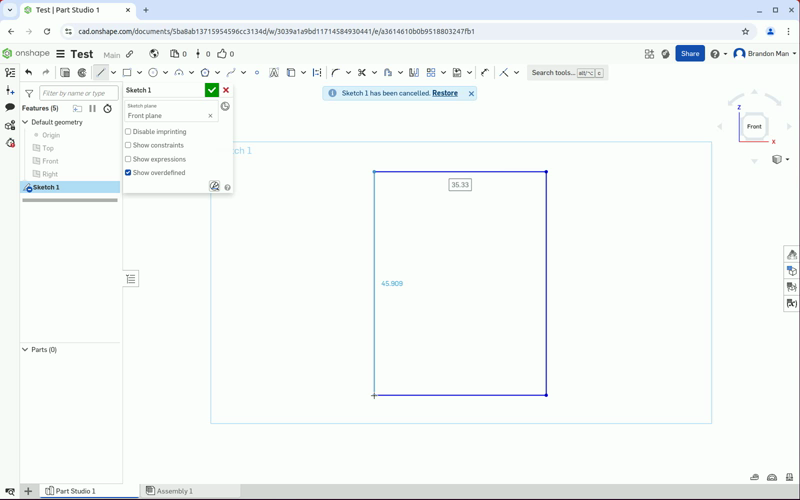
key(esc)
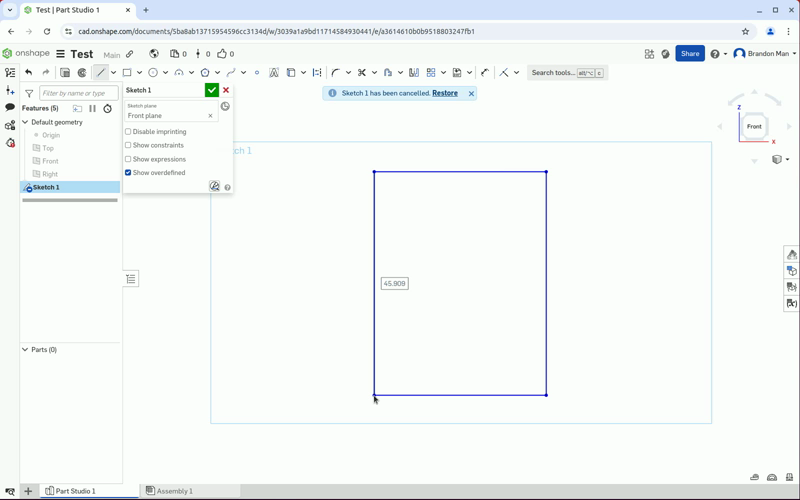
mouse_move(480, 199)
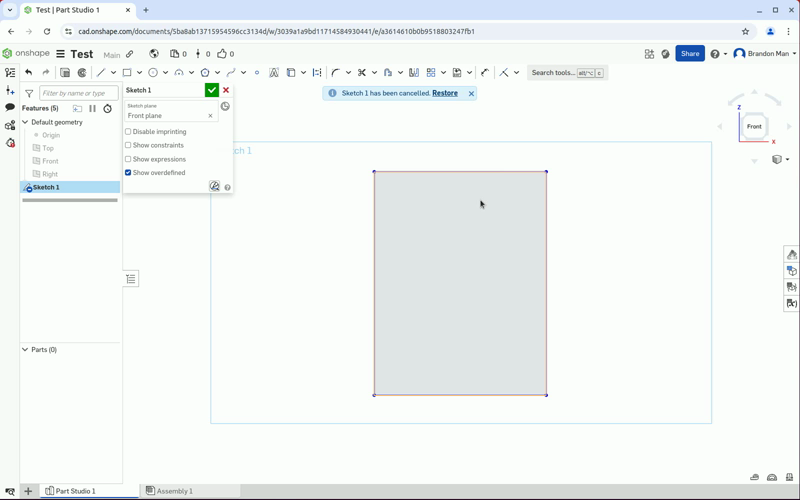
click(480, 199)
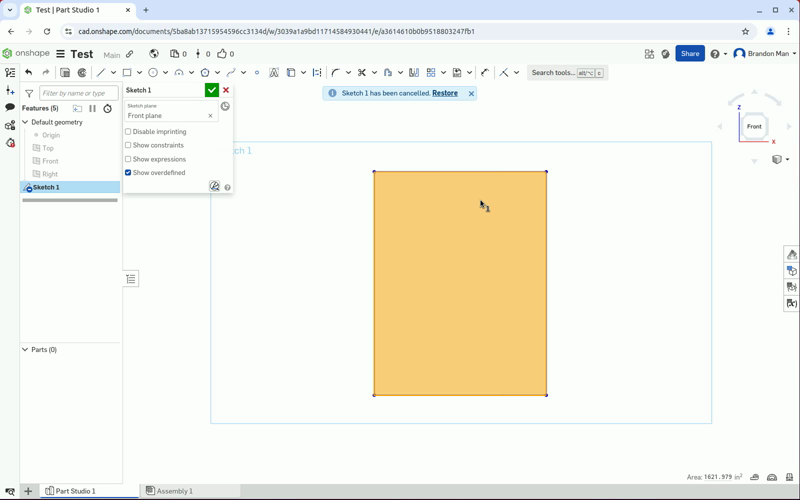
mouse_move(73, 352)
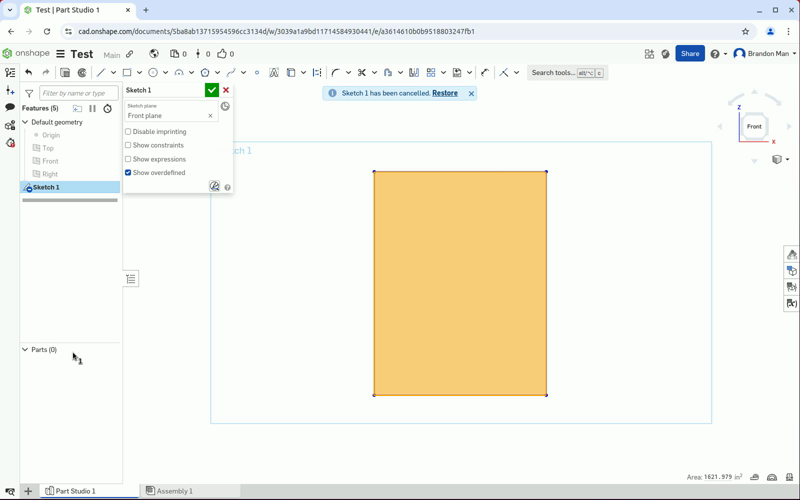
key(shift+y)
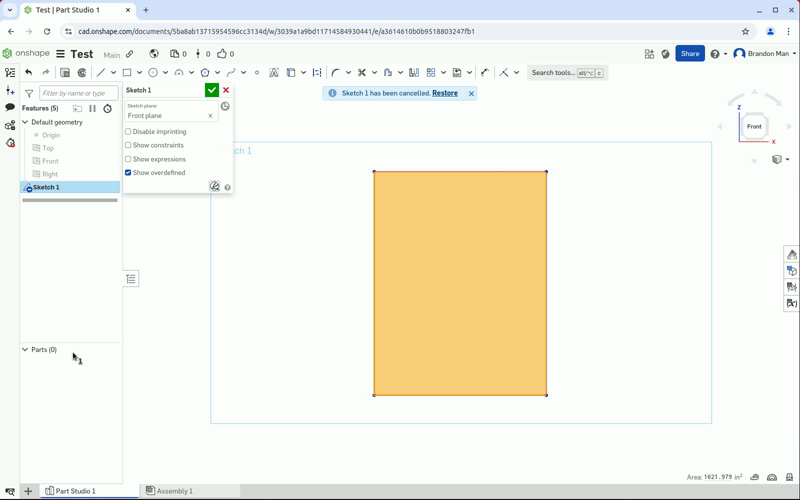
key(shift+e)
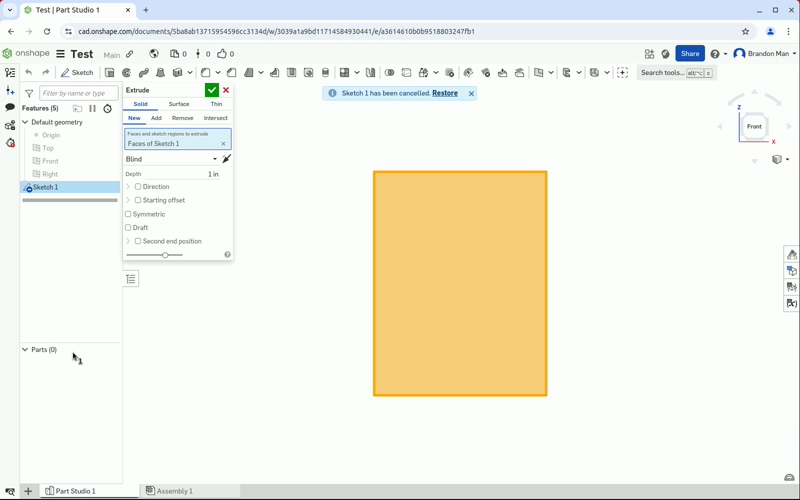
mouse_move(143, 106)
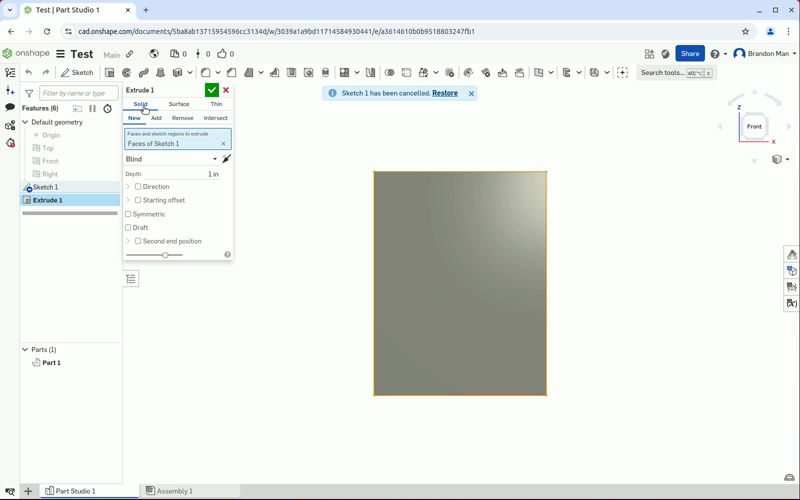
click(143, 106)
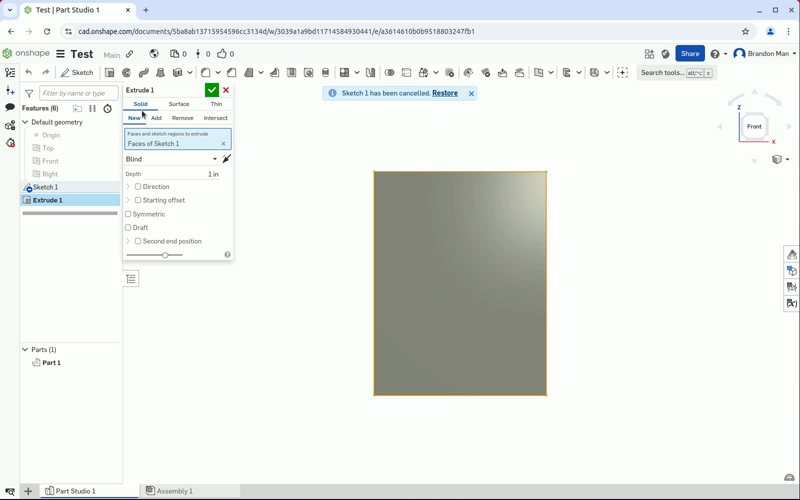
mouse_move(137, 120)
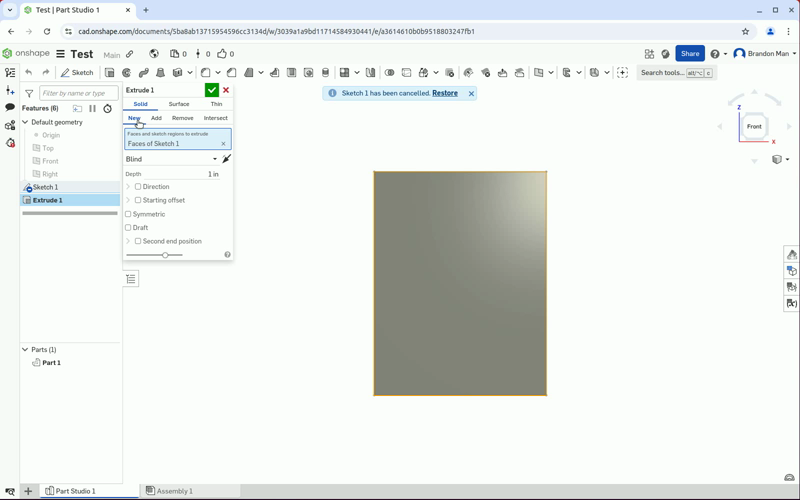
click(137, 120)
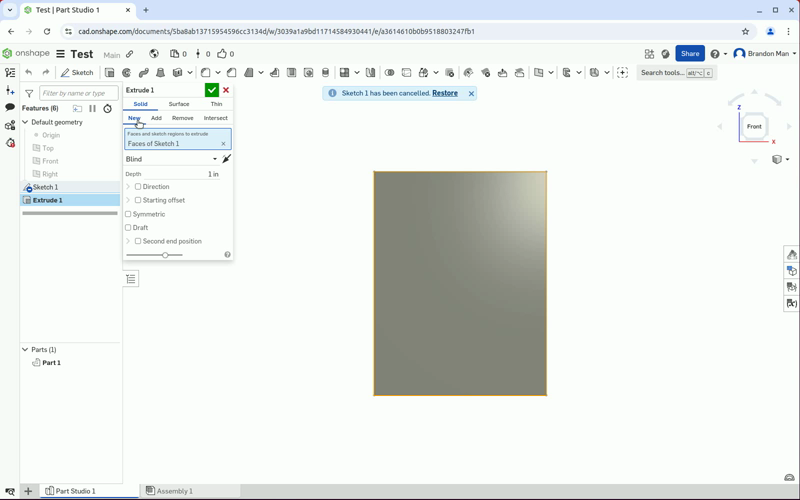
key(tab, 4)
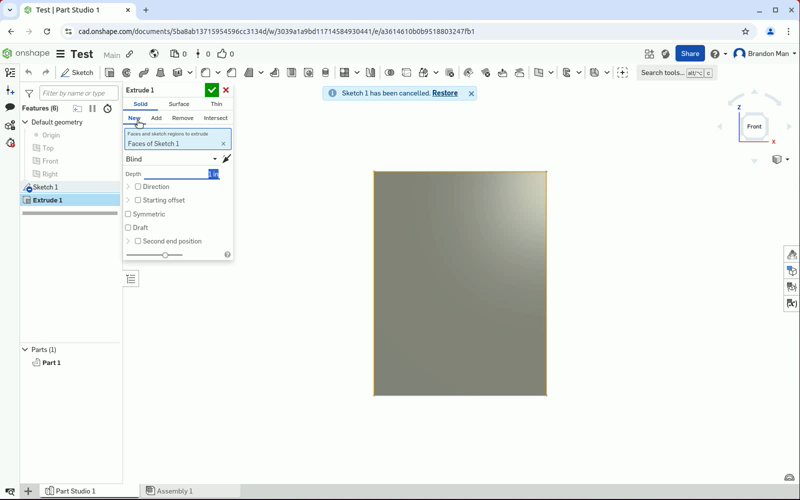
text(25.034)
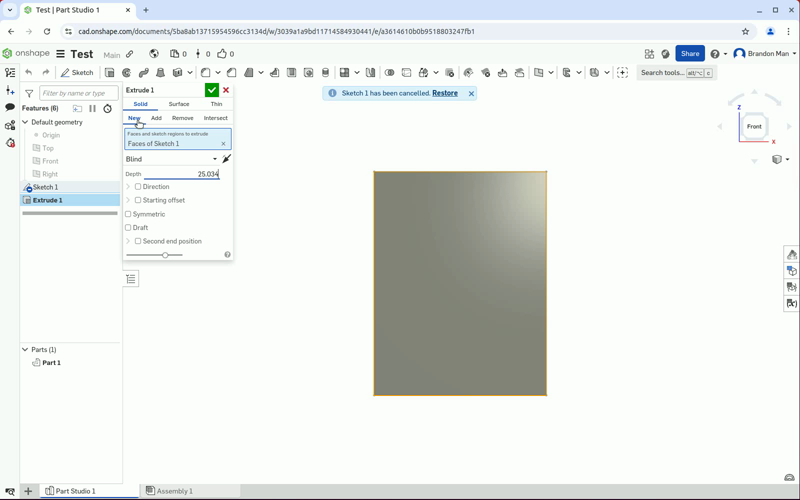
key(tab, 3)
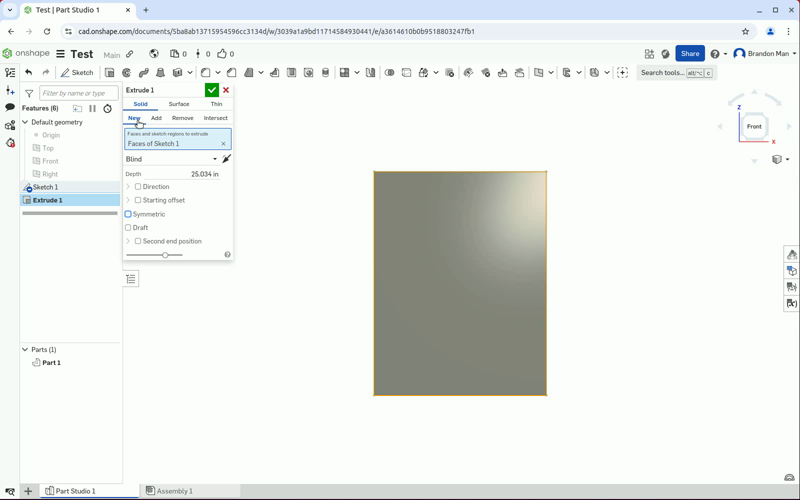
key(space)
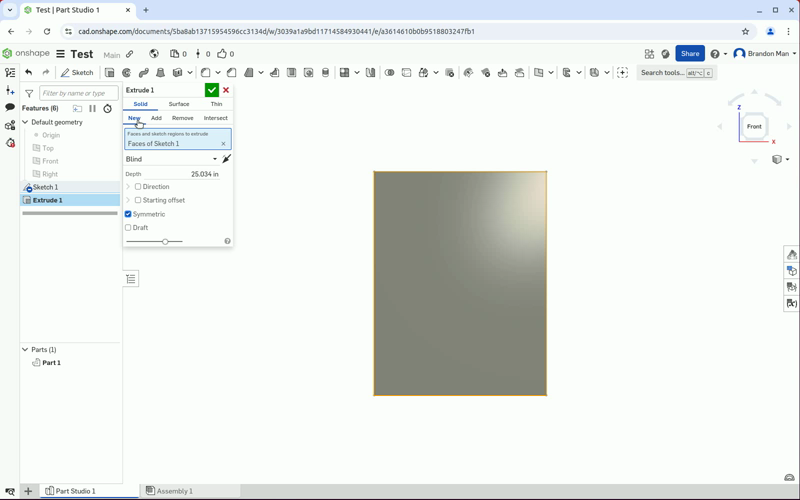
key(enter)
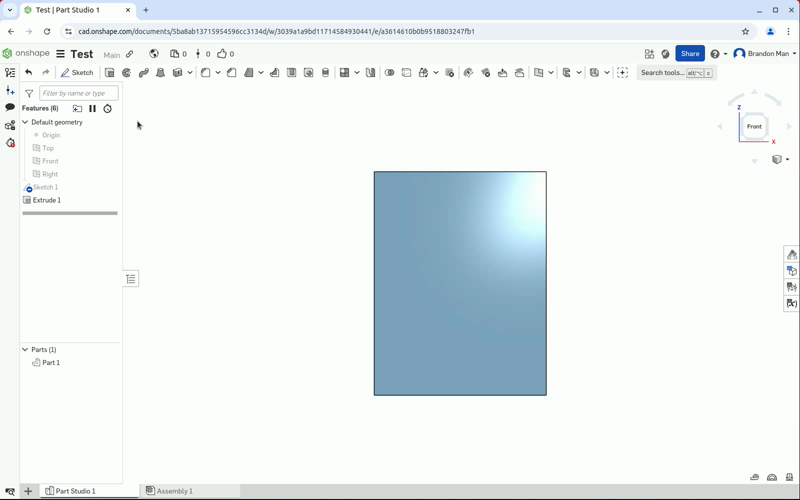
key(shift+h)
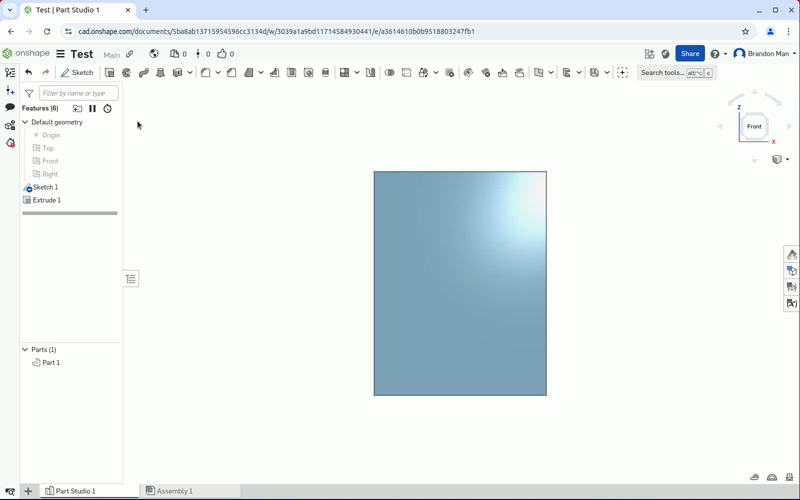
key(shift+h)
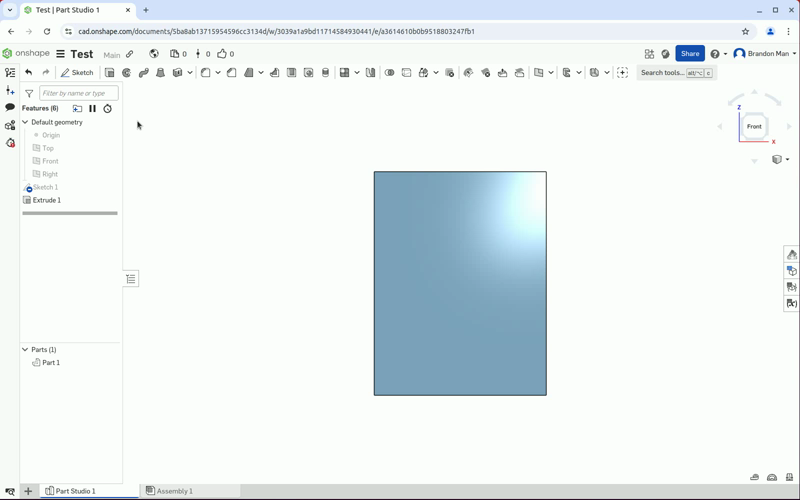
mouse_move(73, 189)
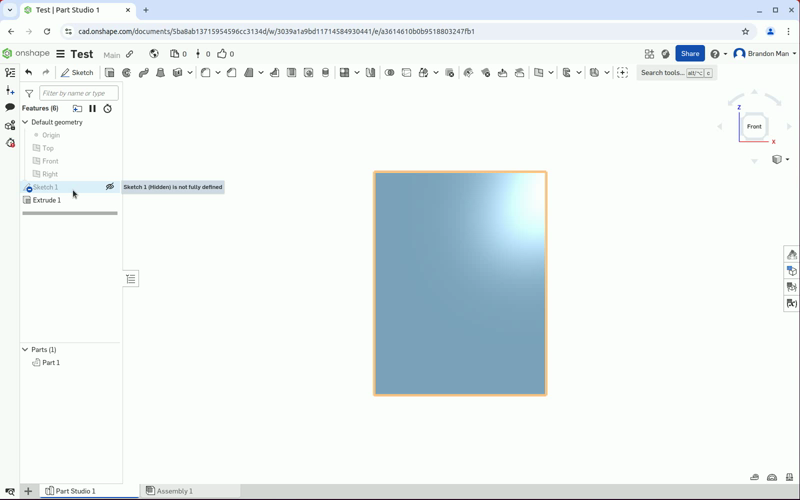
click(73, 189)
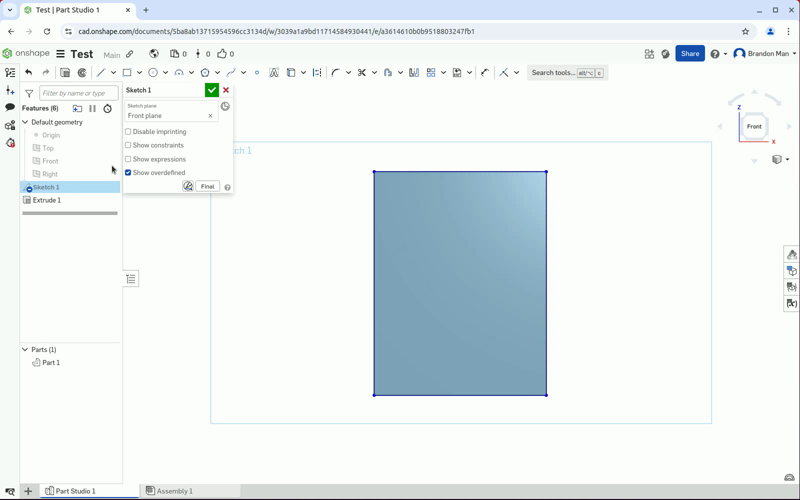
mouse_move(229, 92)
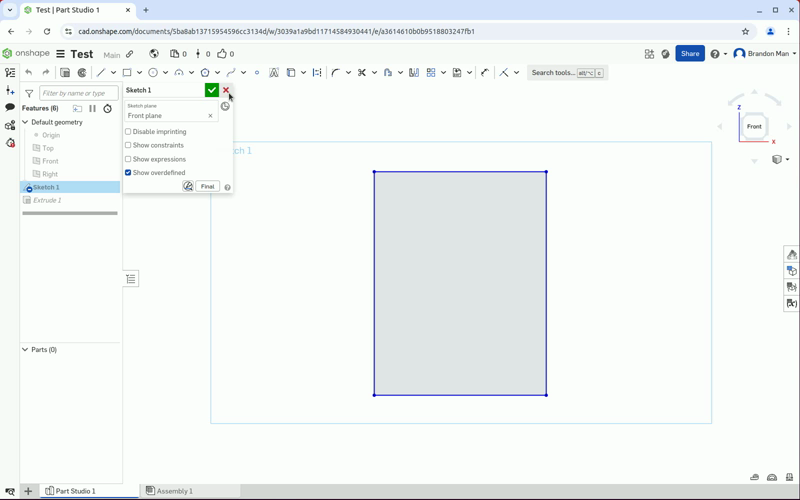
click(229, 92)
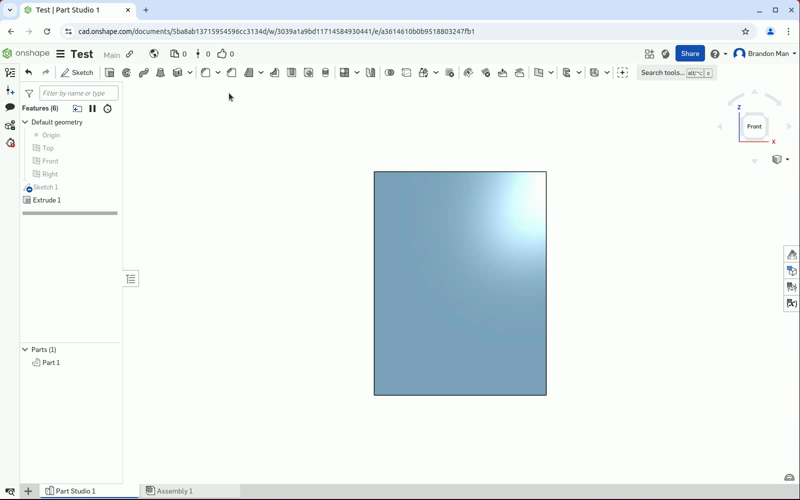
mouse_move(73, 352)
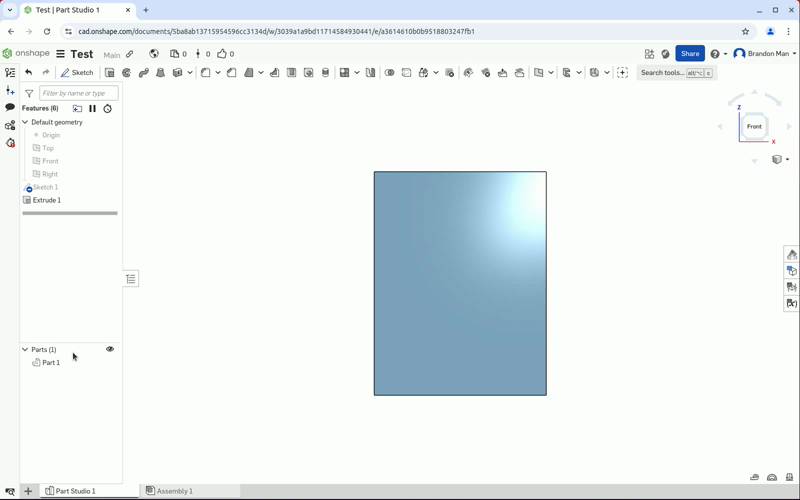
key(y)
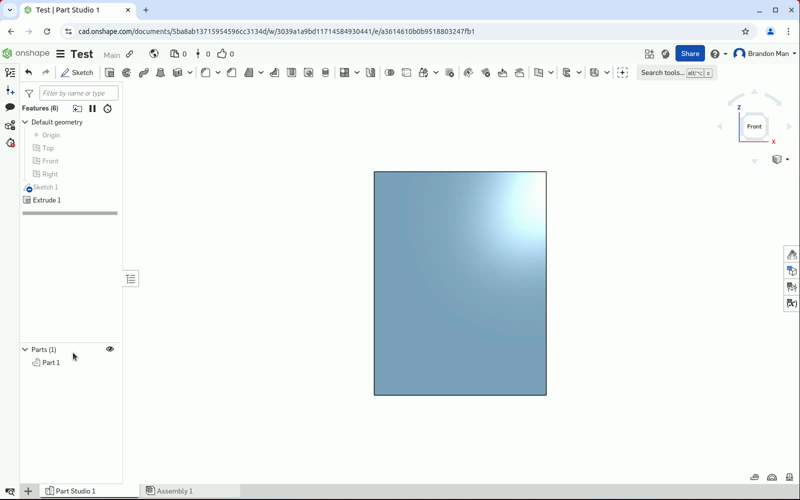
key(shift+p)
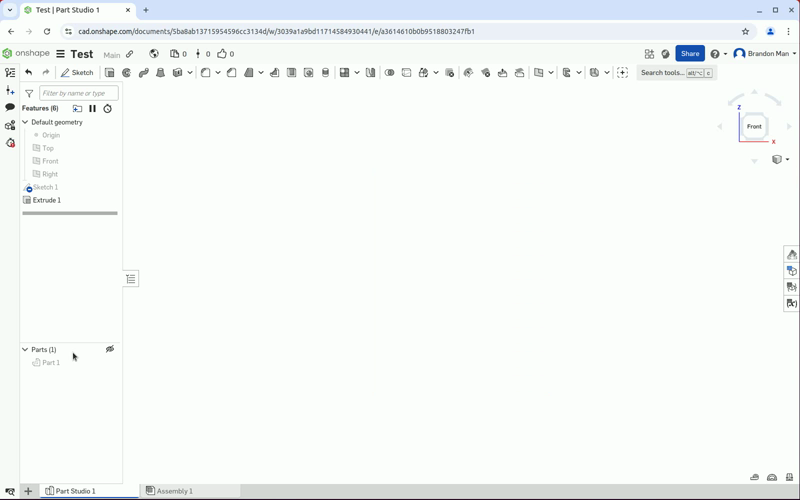
key(space)
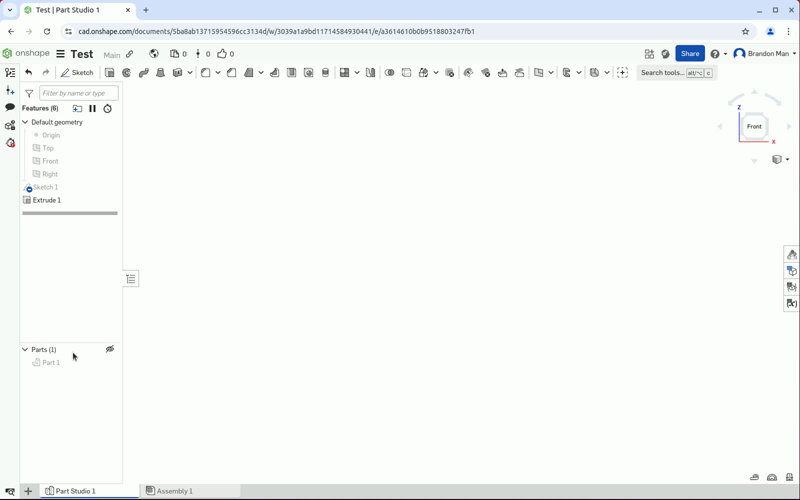
key_down(shift)
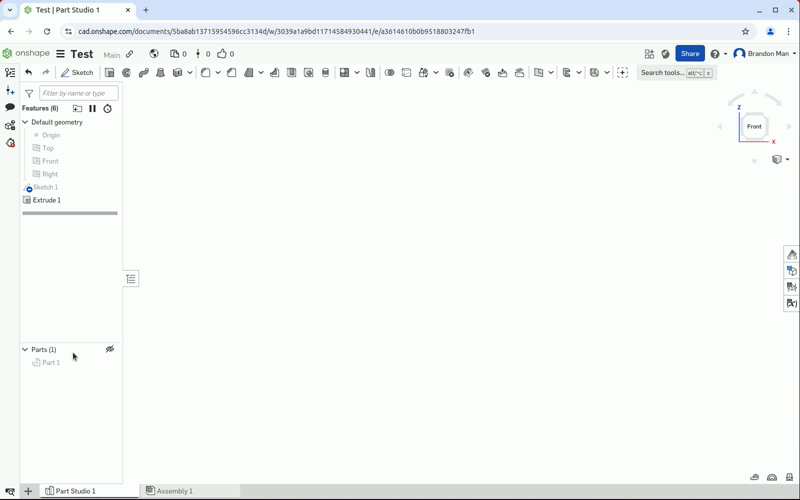
key(down)
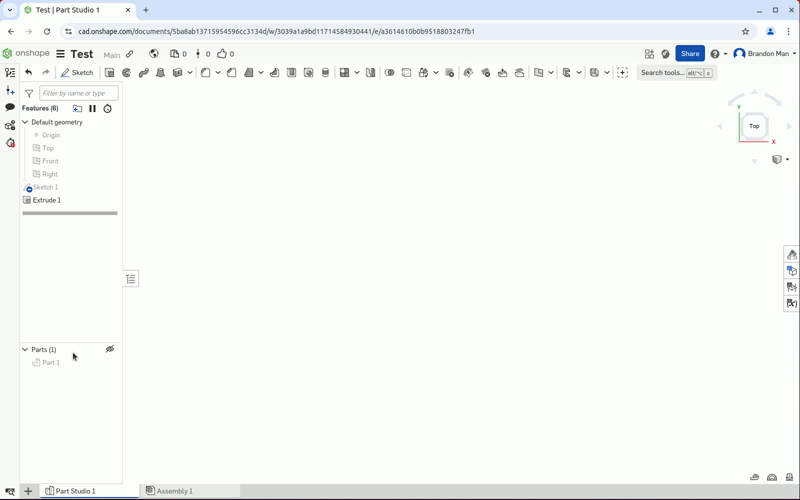
key_up(shift)
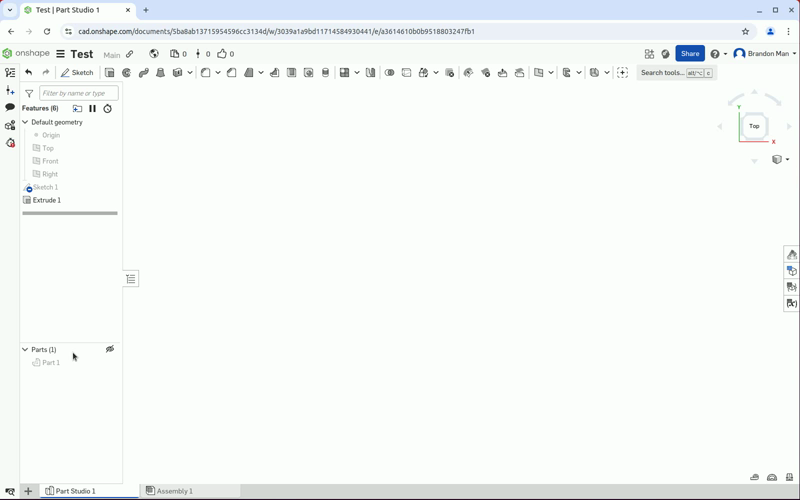
mouse_move(73, 352)
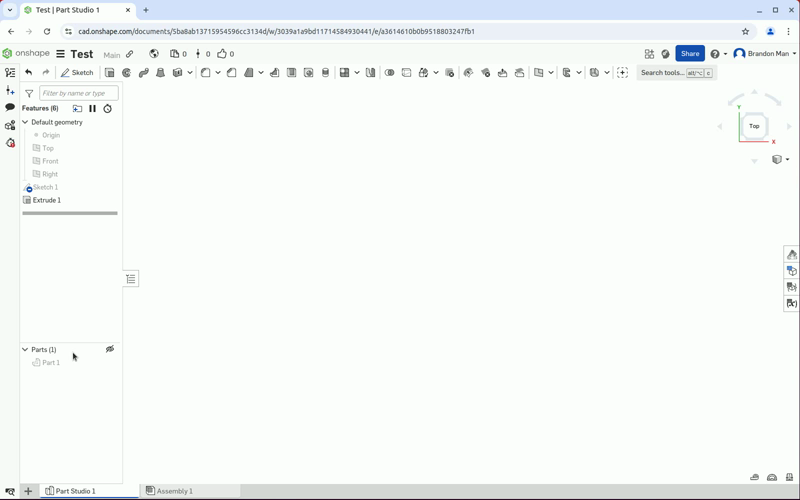
key(shift+y)
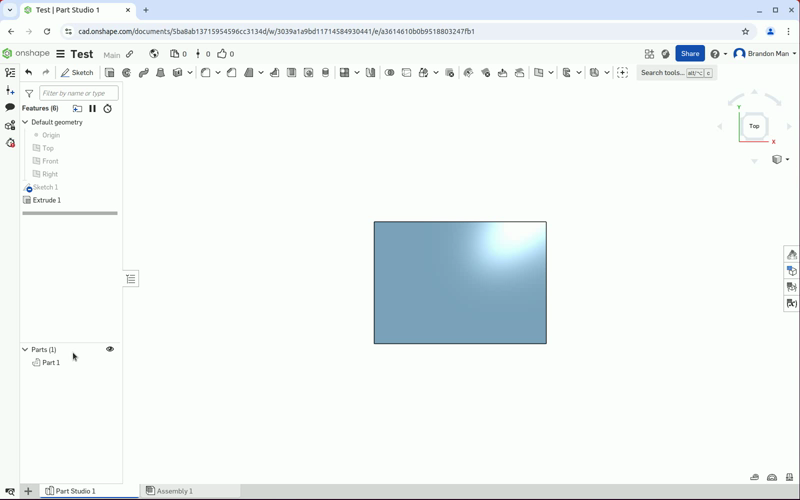
mouse_move(541, 75)
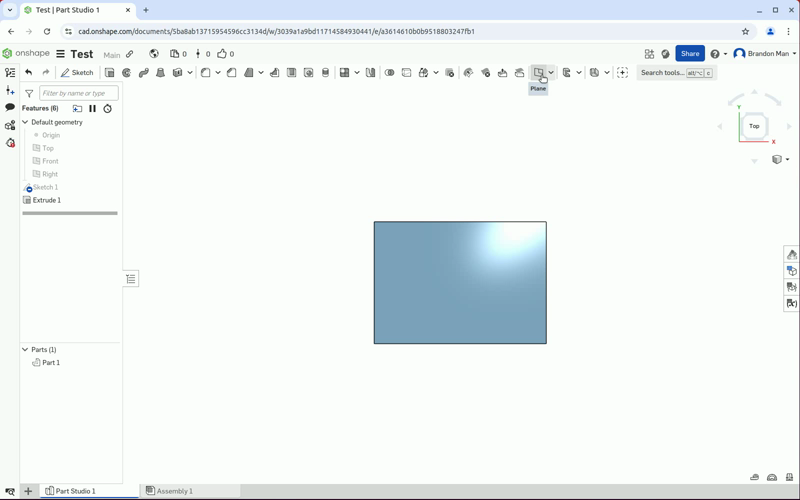
click(541, 75)
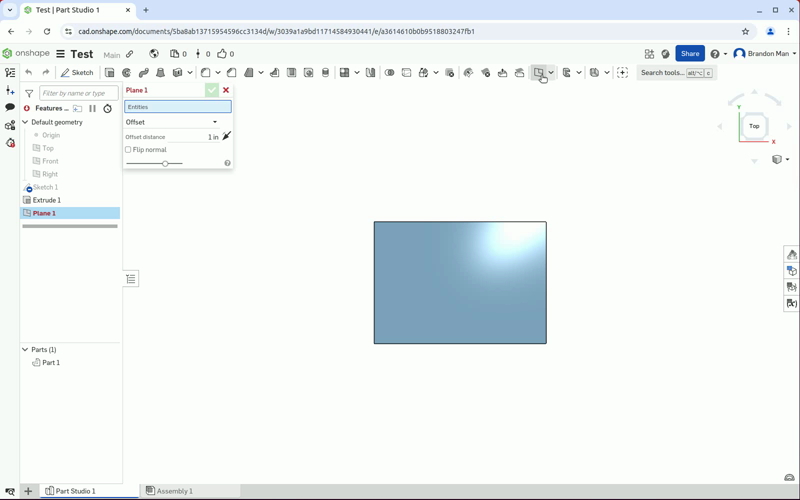
mouse_move(73, 150)
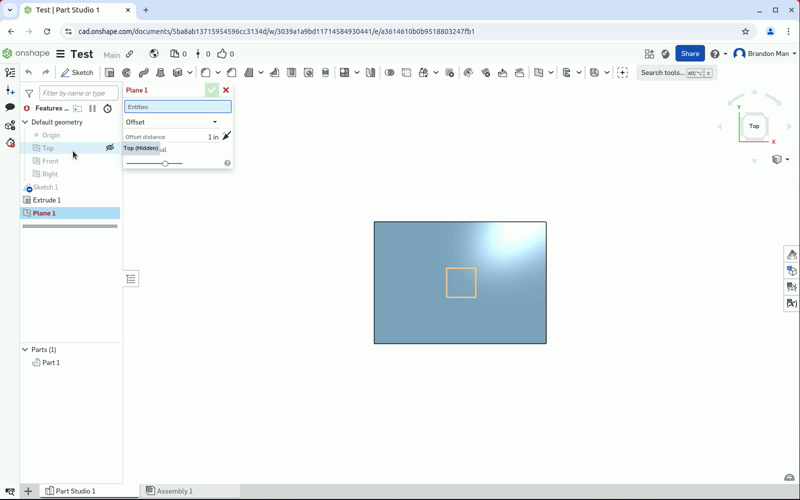
click(73, 150)
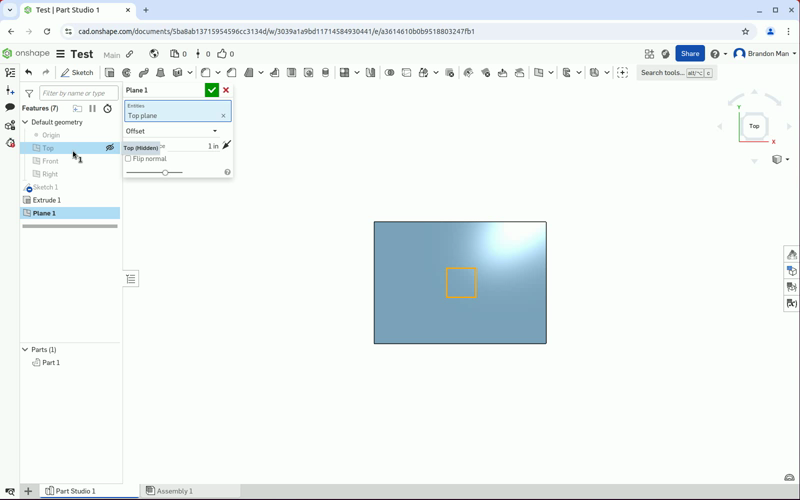
key(tab, 2)
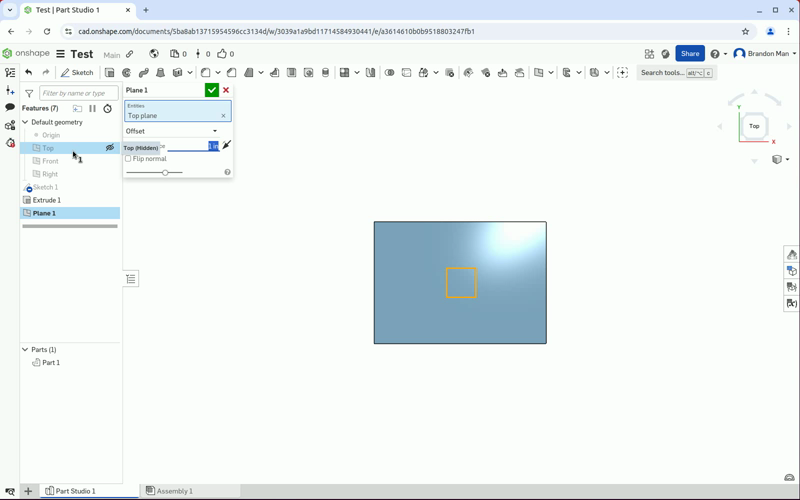
text(23.108)
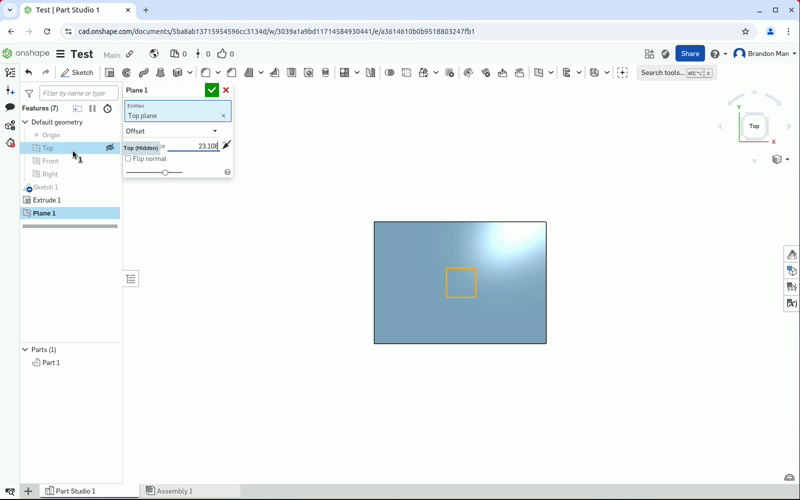
key(enter, 2)
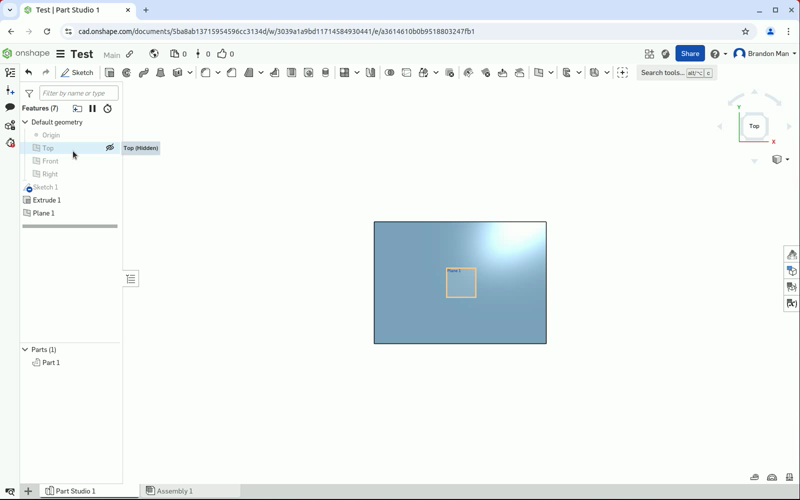
key(shift+s)
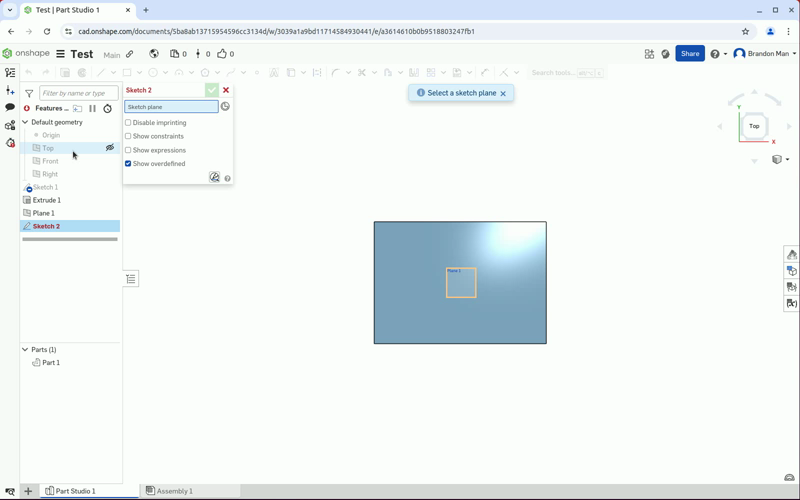
mouse_move(73, 215)
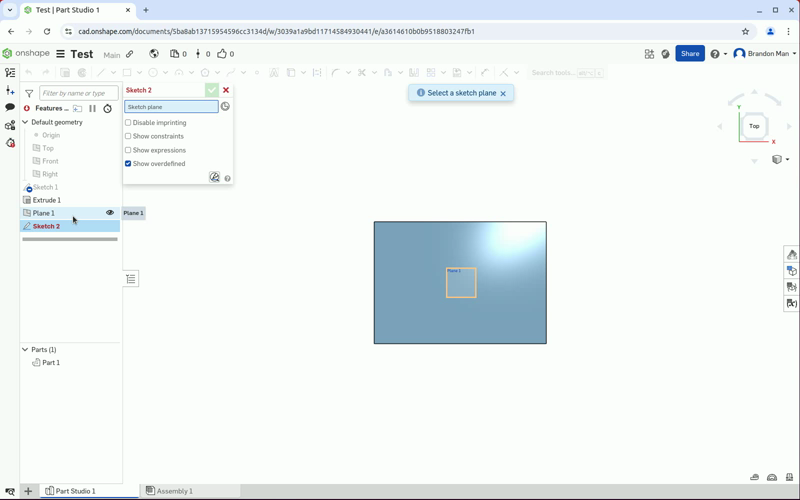
click(73, 215)
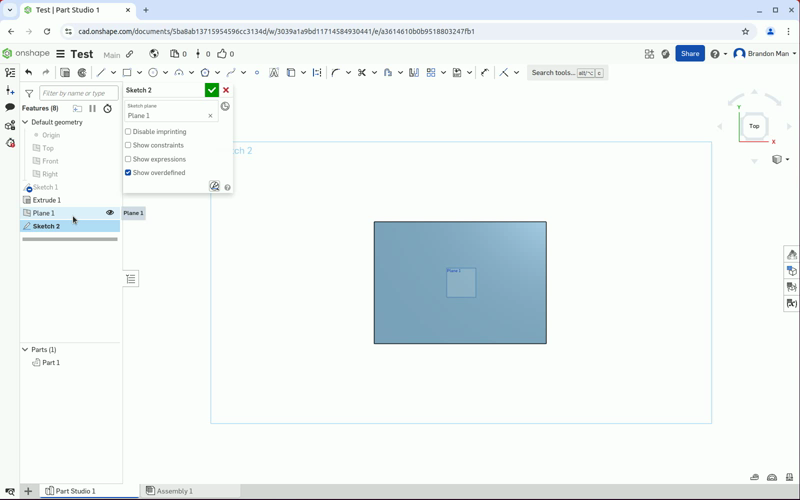
mouse_move(73, 352)
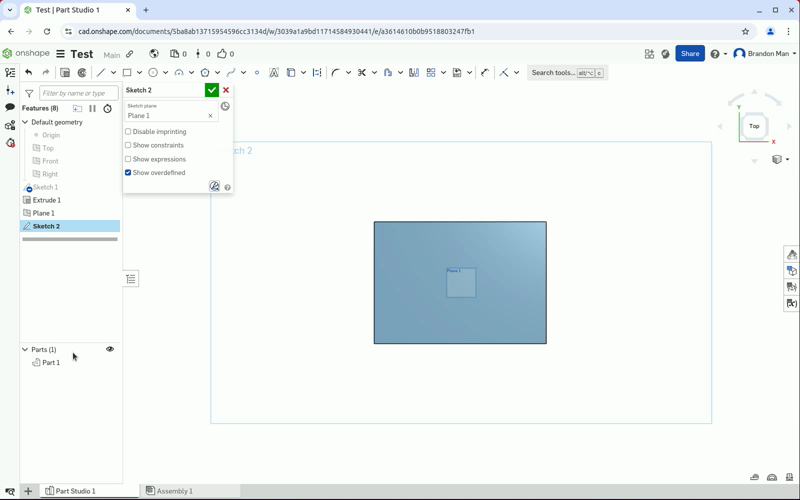
key(y)
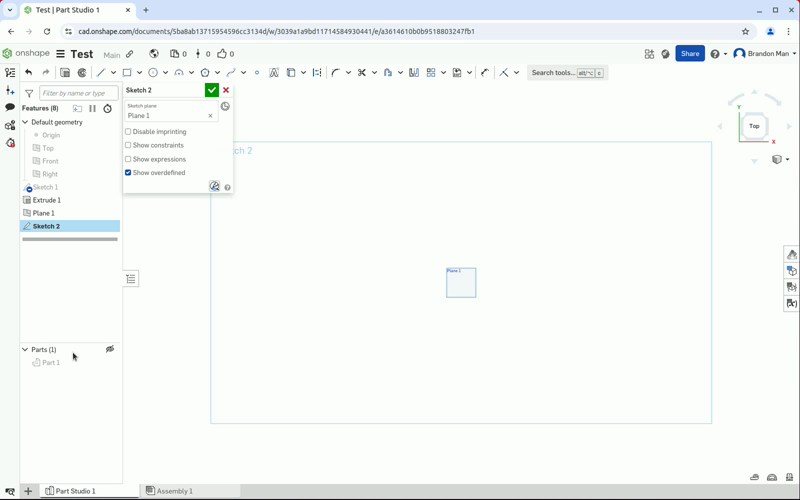
key(c)
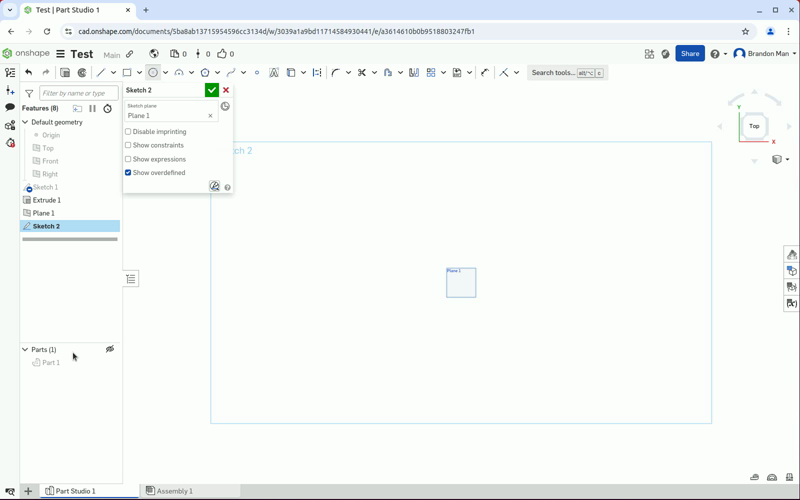
key_down(shift)
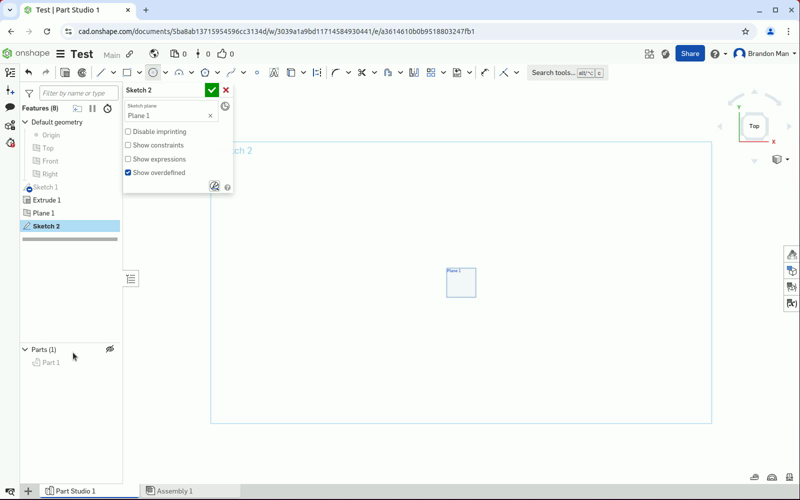
mouse_move(460, 282)
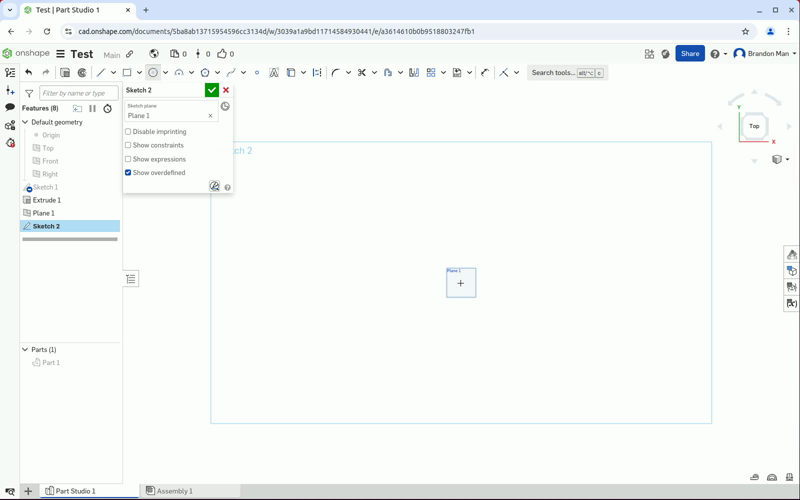
click(460, 282)
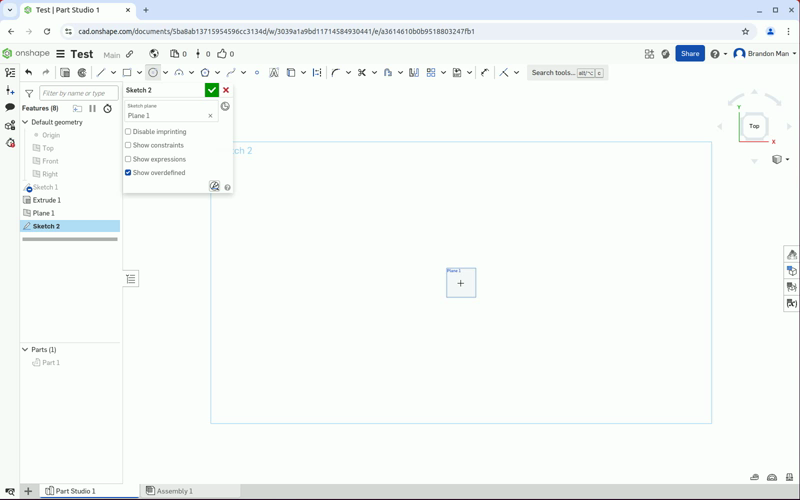
key_up(shift)
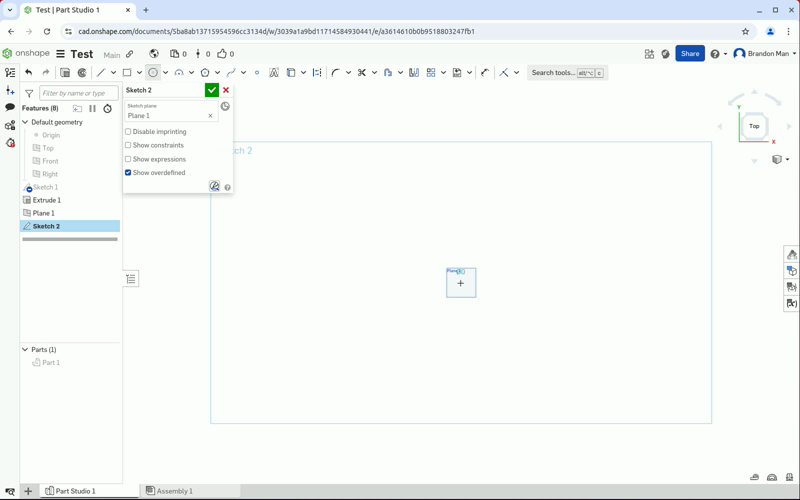
mouse_move(467, 282)
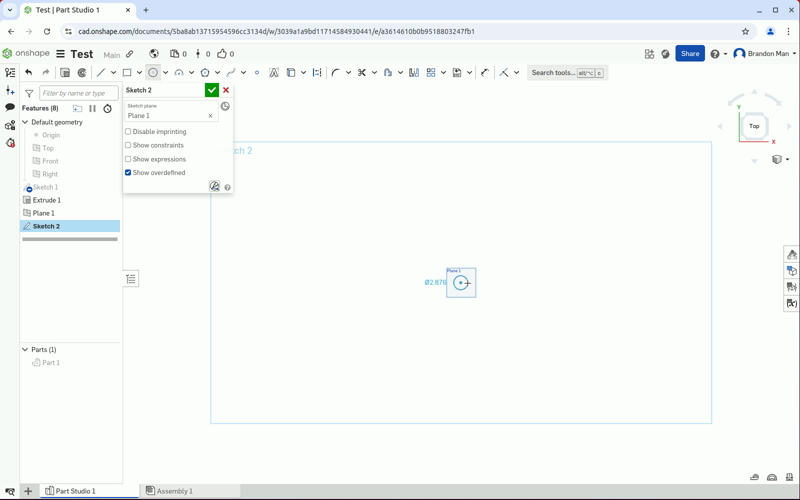
click(467, 282)
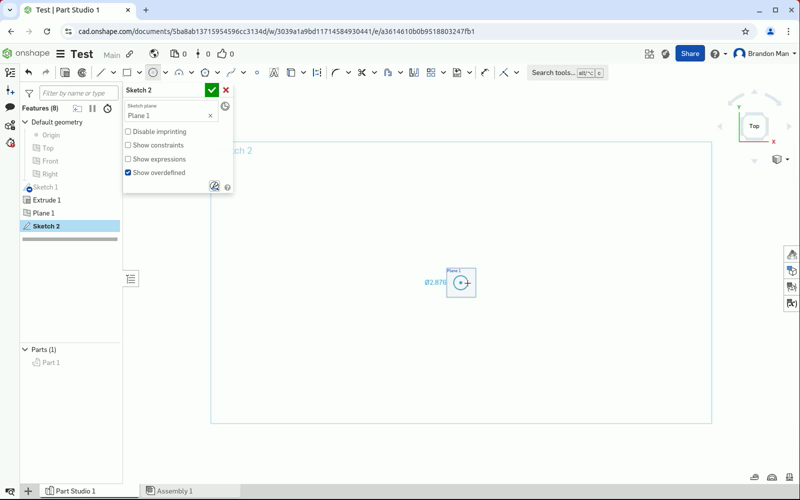
key(esc)
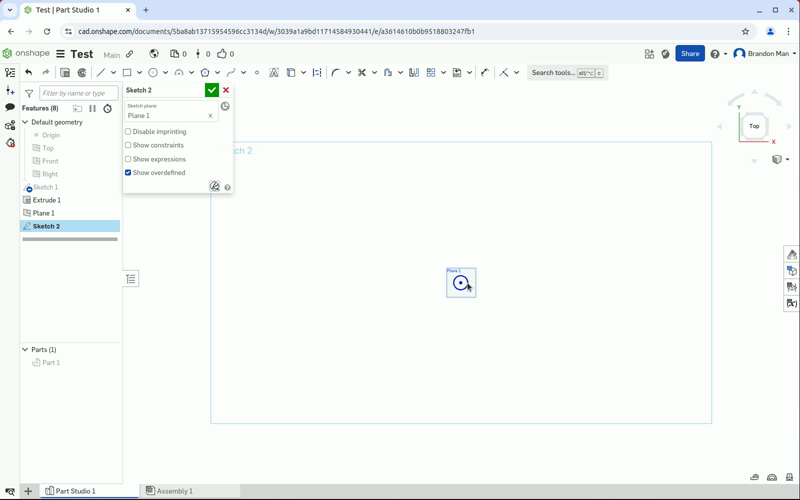
mouse_move(462, 284)
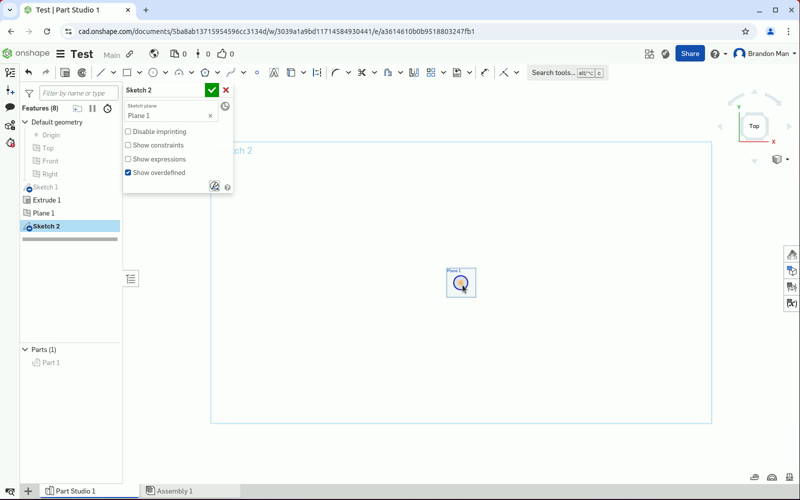
scroll(6)
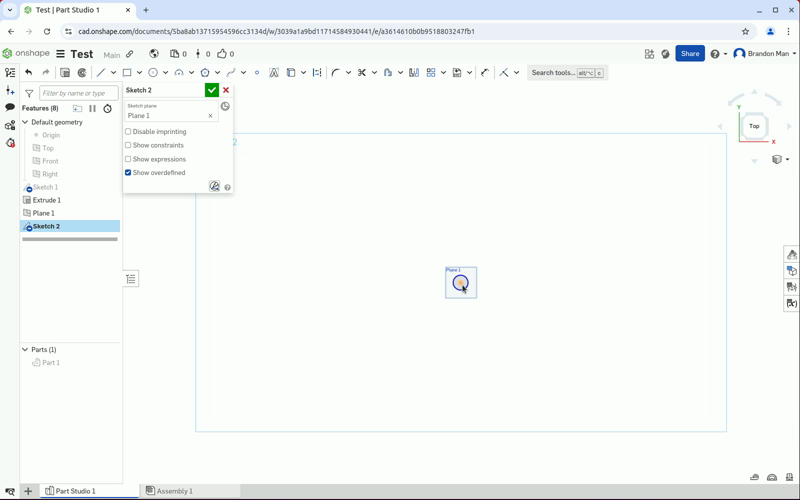
scroll(6)
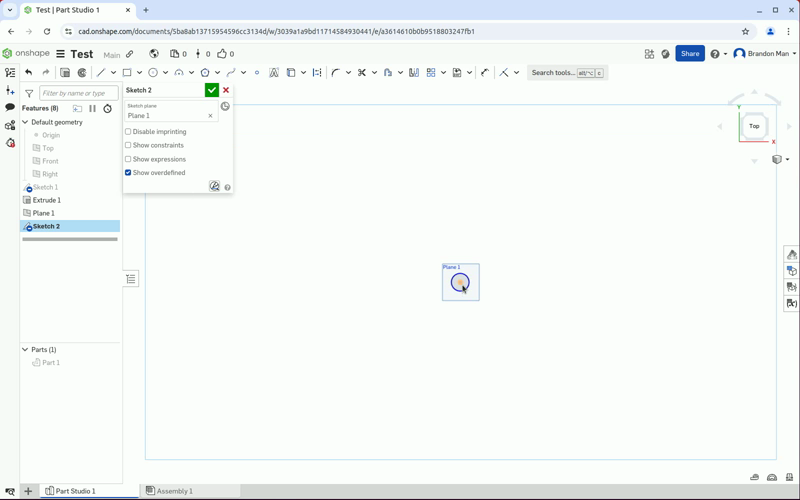
scroll(6)
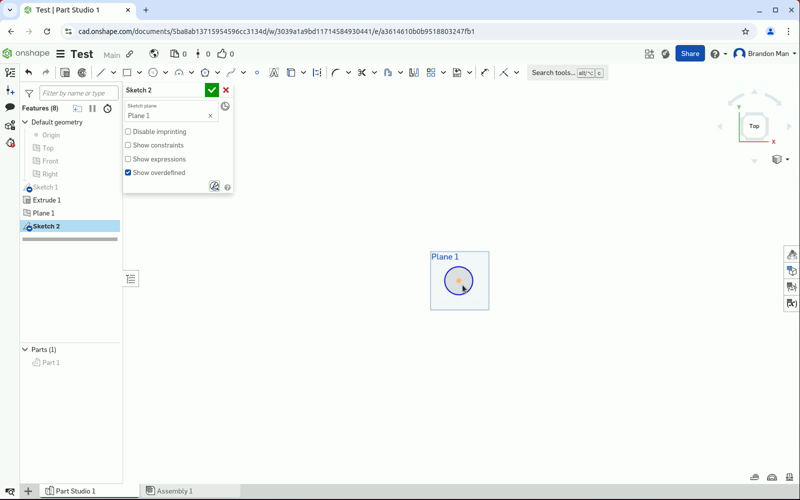
scroll(6)
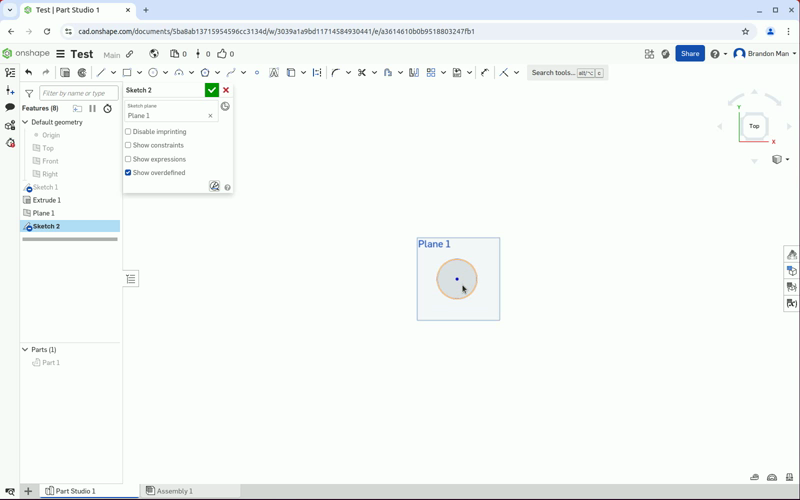
scroll(6)
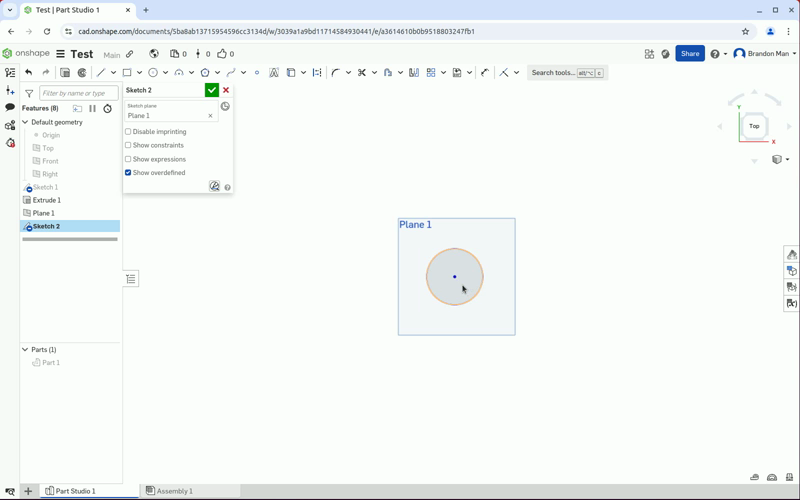
scroll(6)
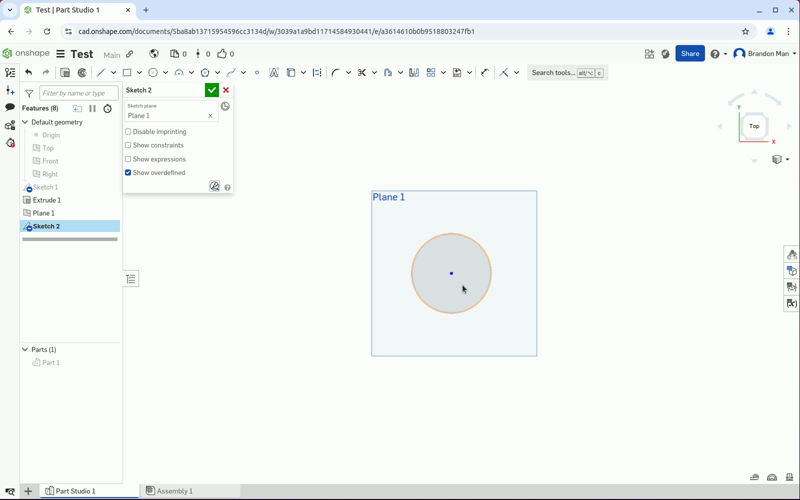
scroll(6)
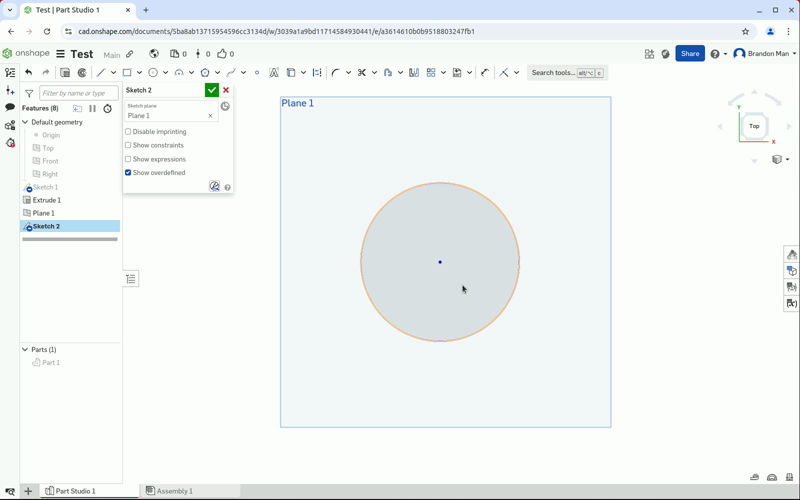
click(462, 284)
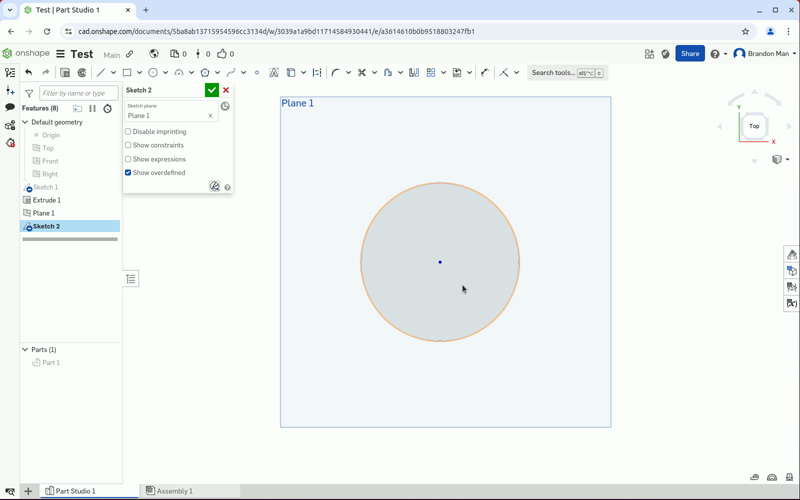
scroll(-6)
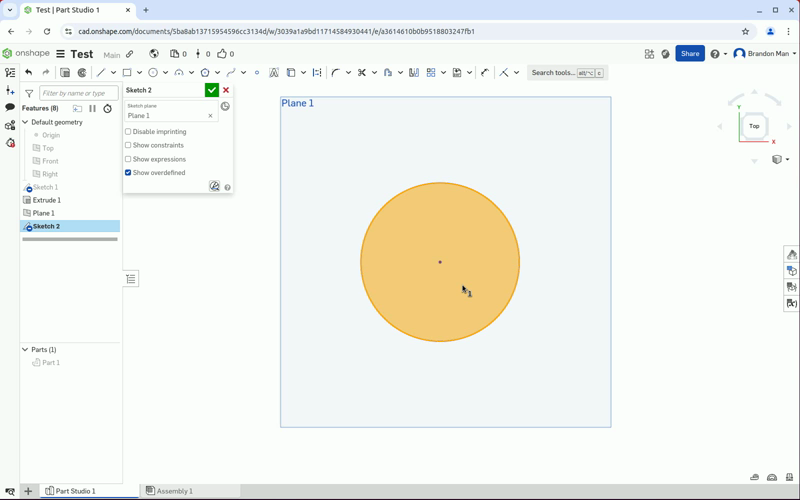
scroll(-6)
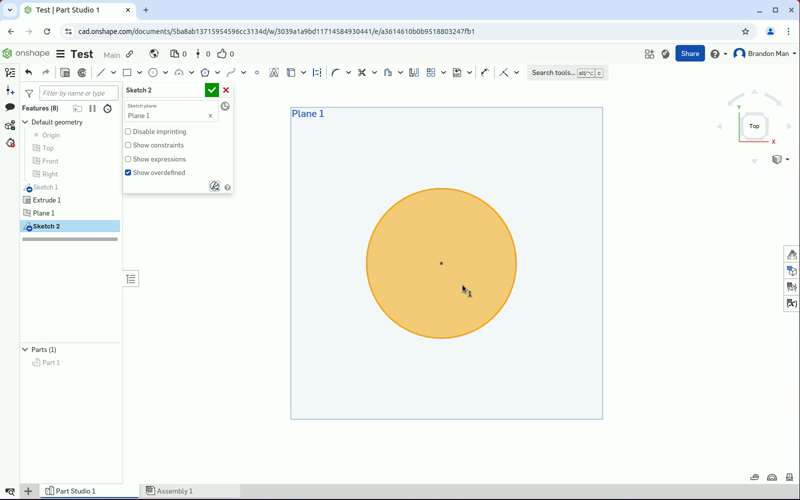
scroll(-6)
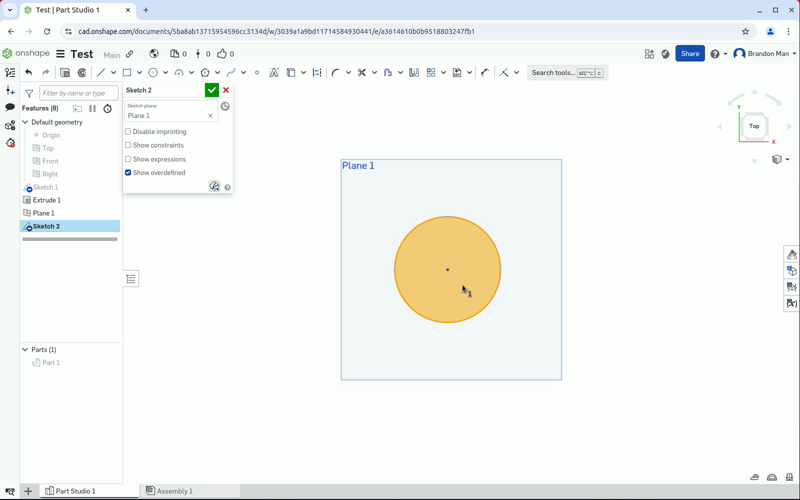
scroll(-6)
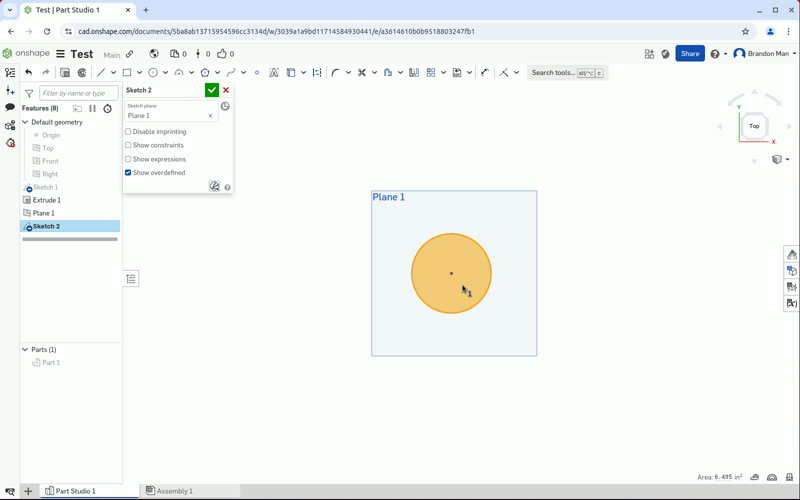
scroll(-6)
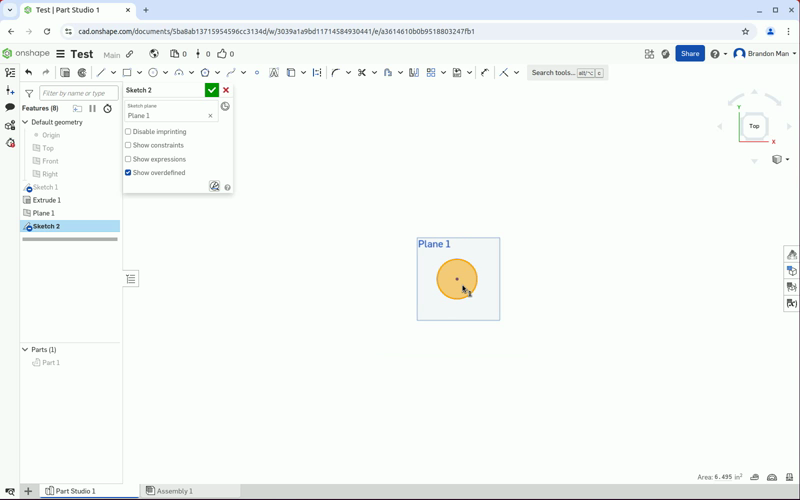
scroll(-6)
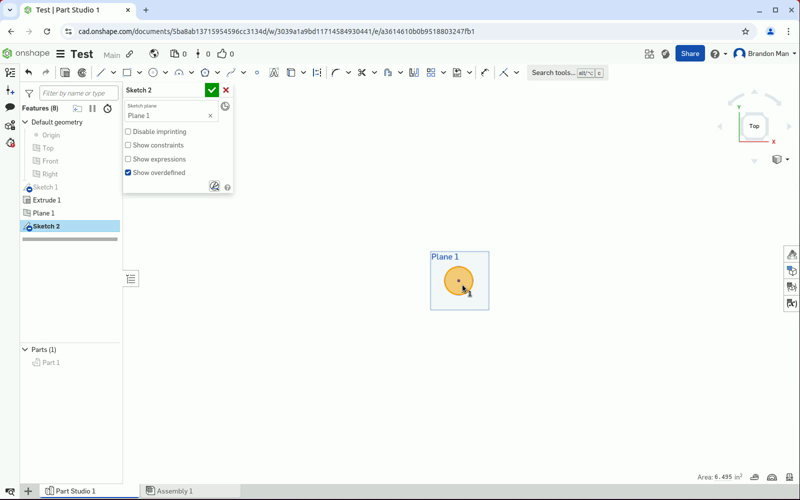
scroll(-6)
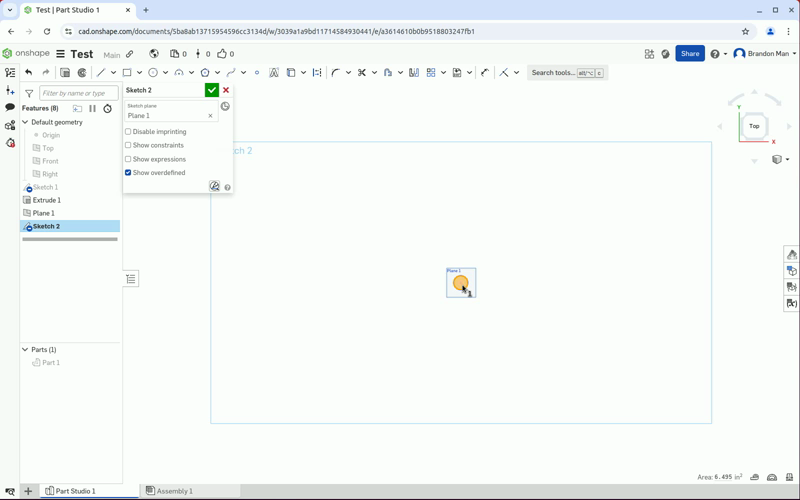
mouse_move(73, 352)
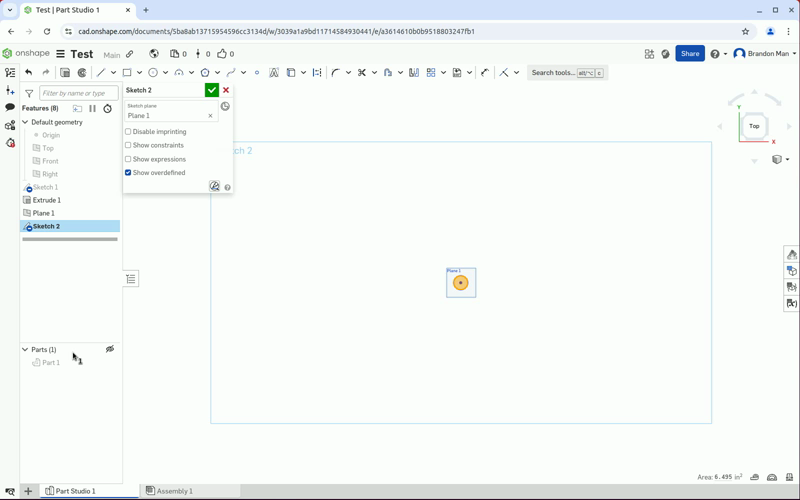
key(shift+y)
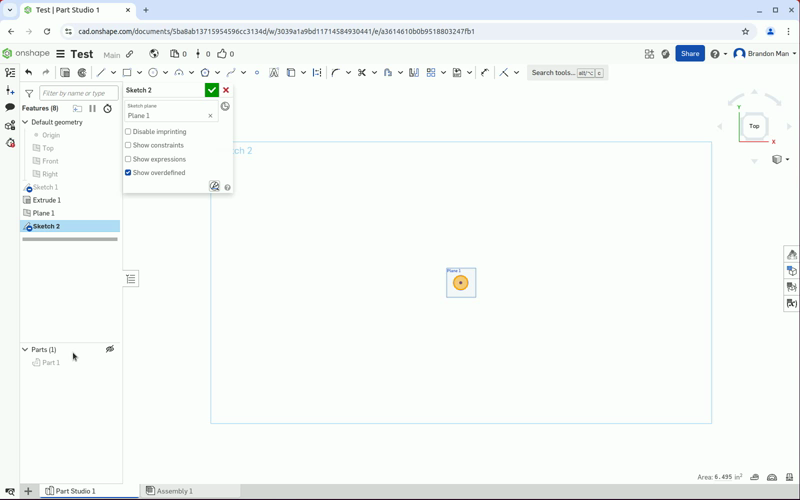
key(shift+e)
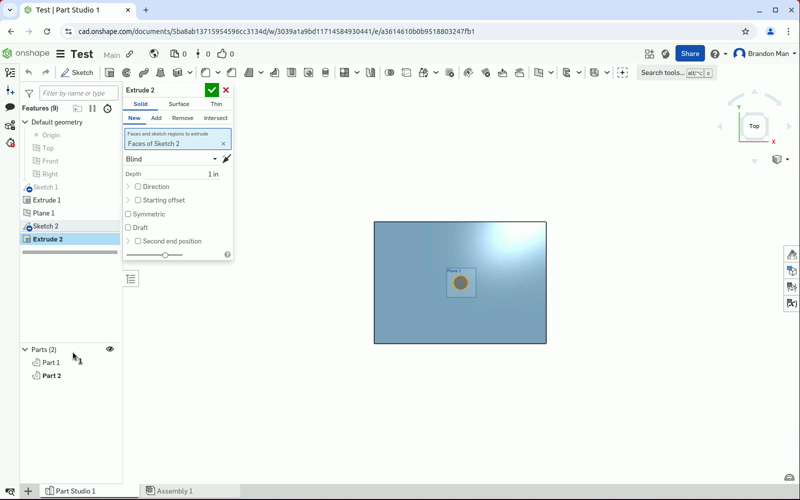
mouse_move(143, 106)
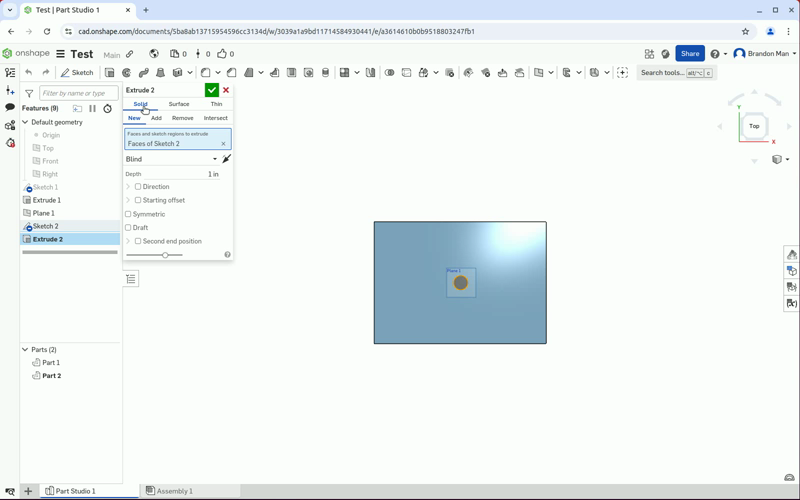
click(143, 106)
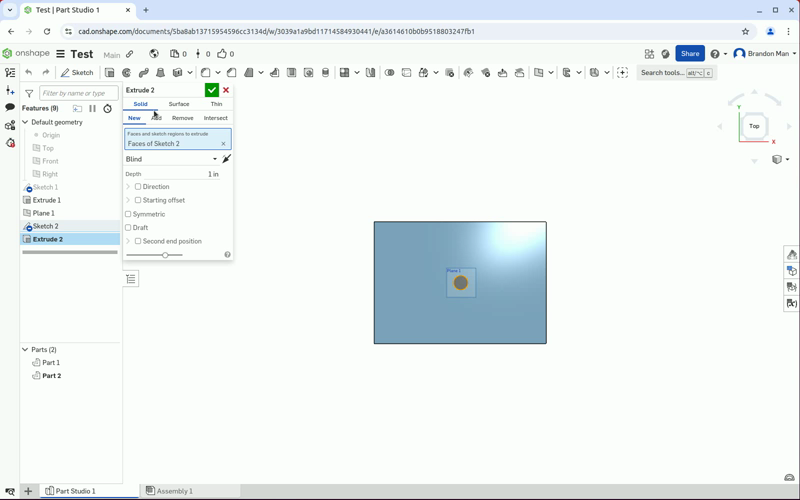
mouse_move(186, 120)
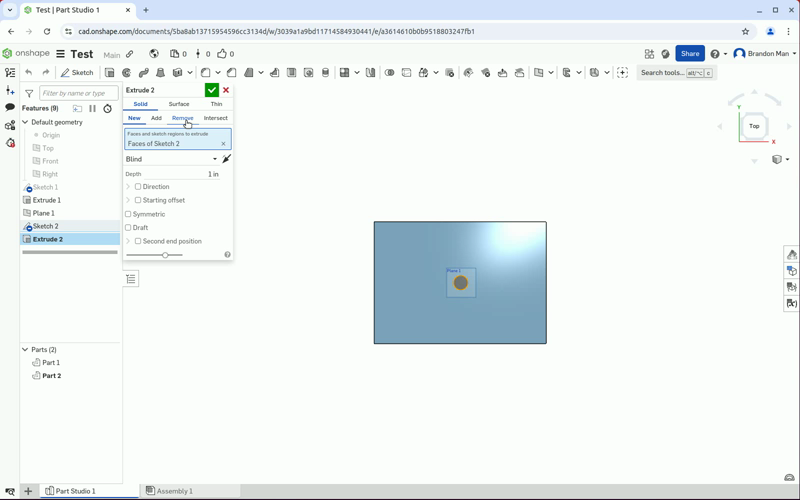
click(186, 120)
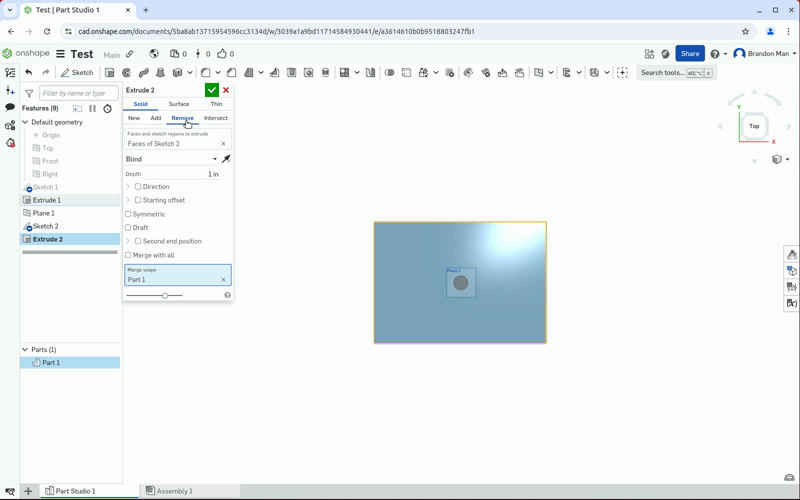
key(tab, 4)
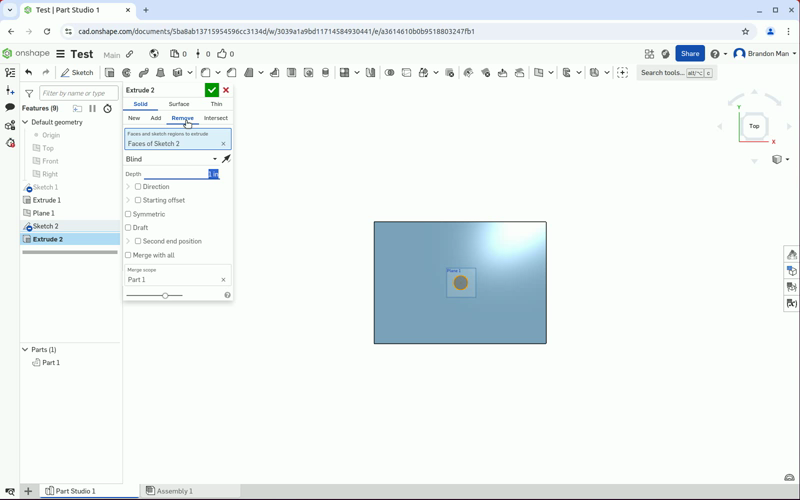
text(7.221)
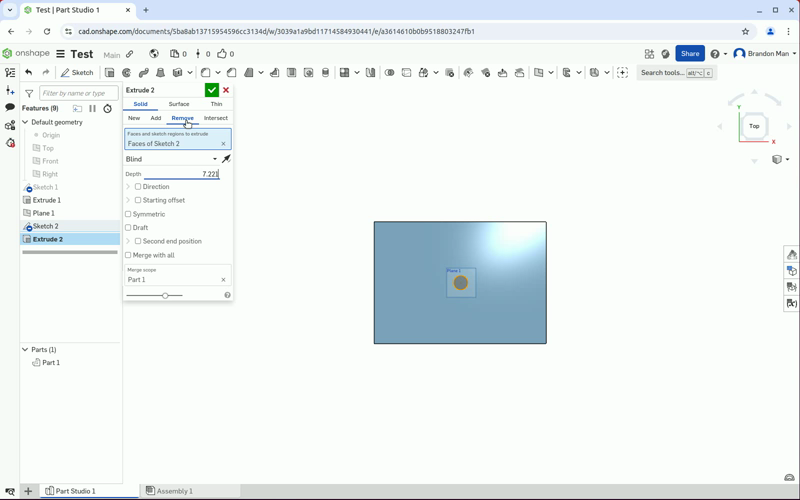
key(tab, 6)
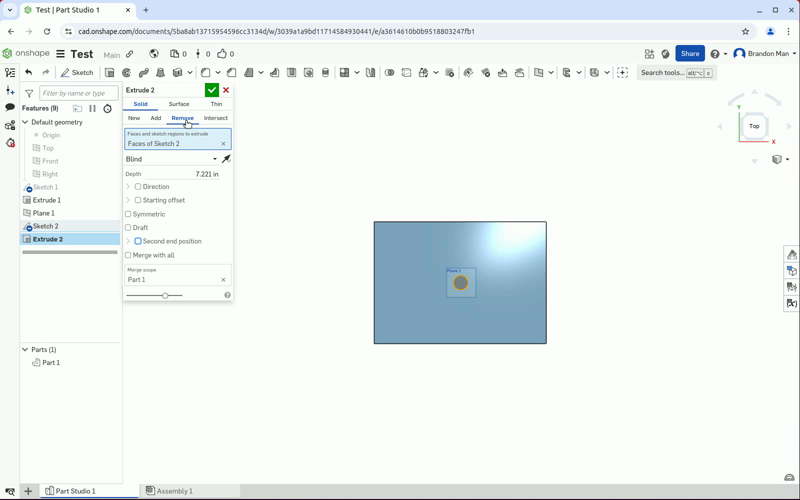
key(space)
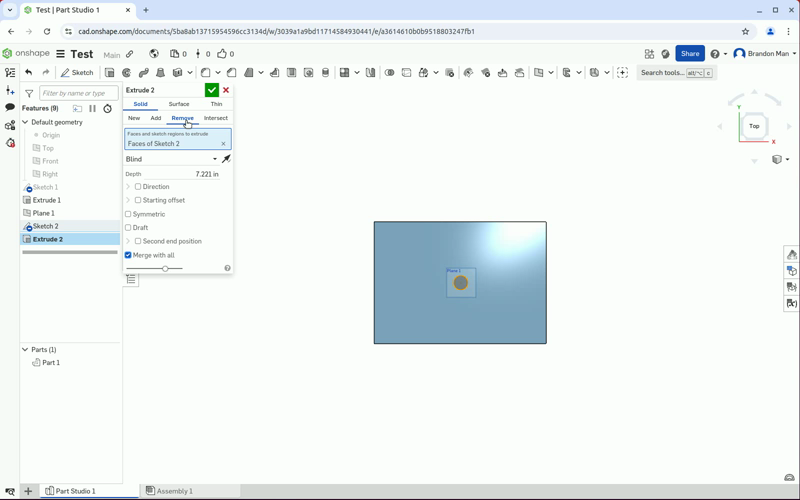
key(enter)
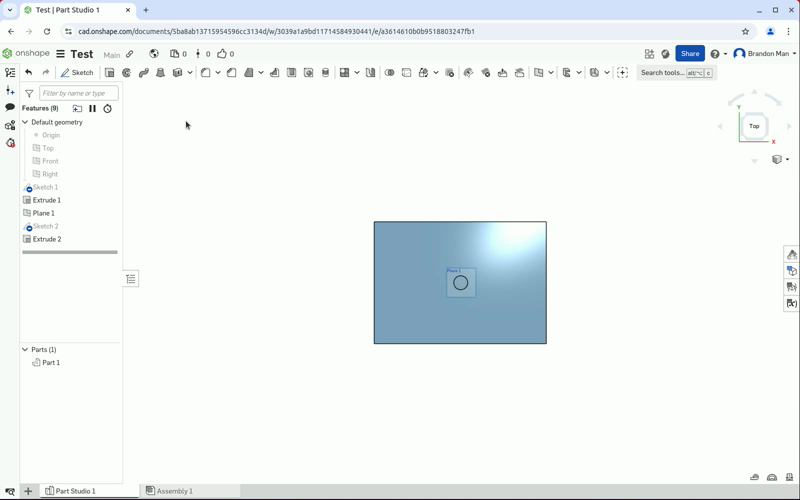
key(shift+h)
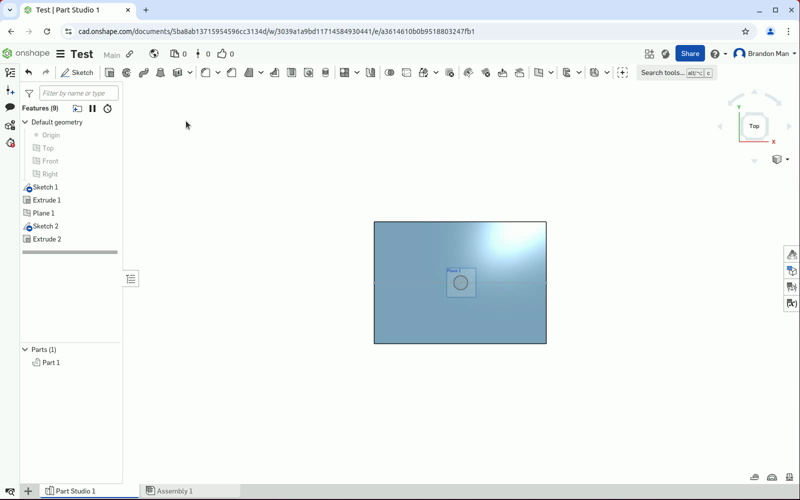
key(shift+h)
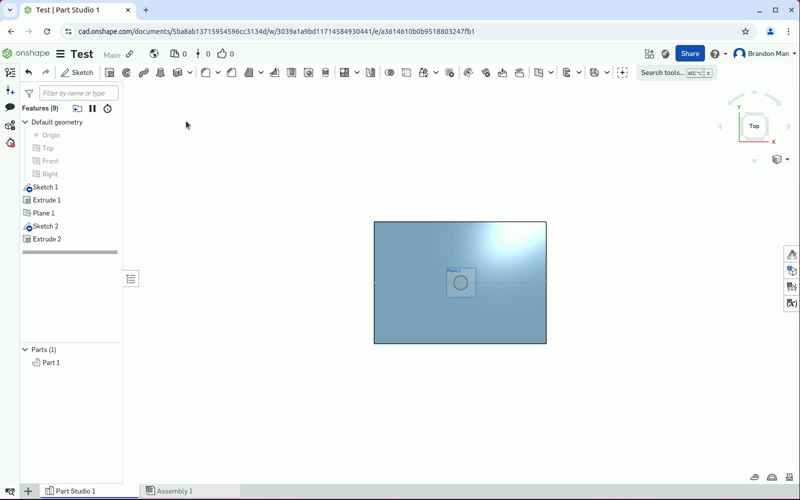
key(shift+7)
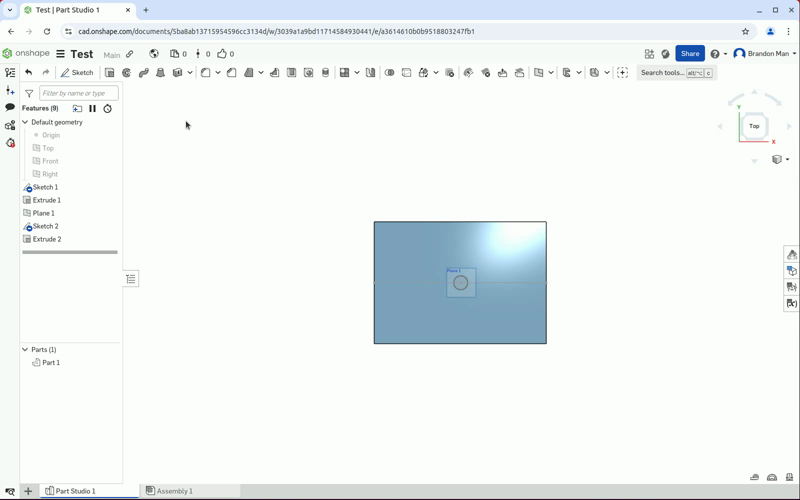
key(up, 3)
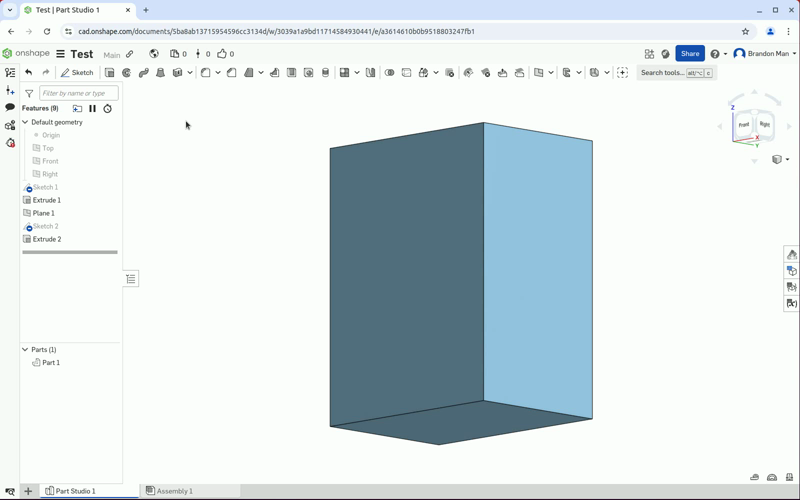
key(left, 3)
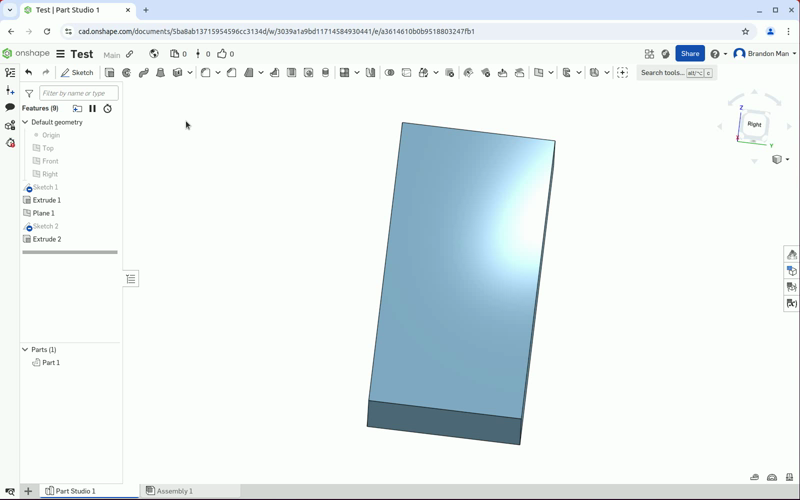
key(right, 3)
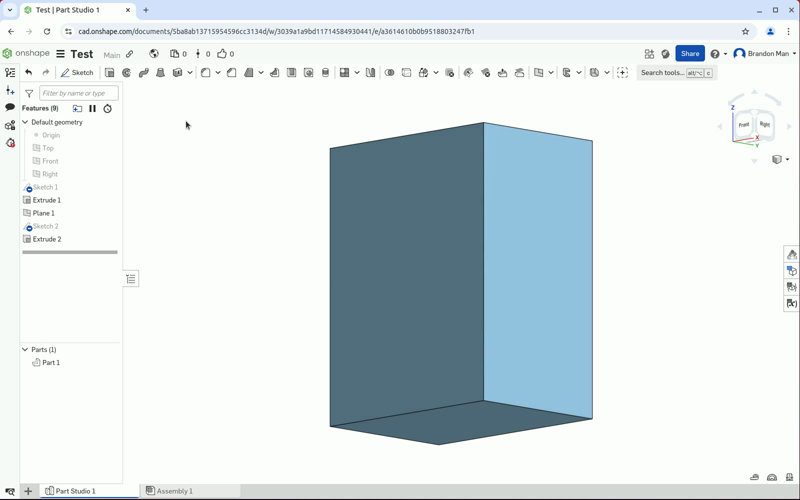
key(down, 3)
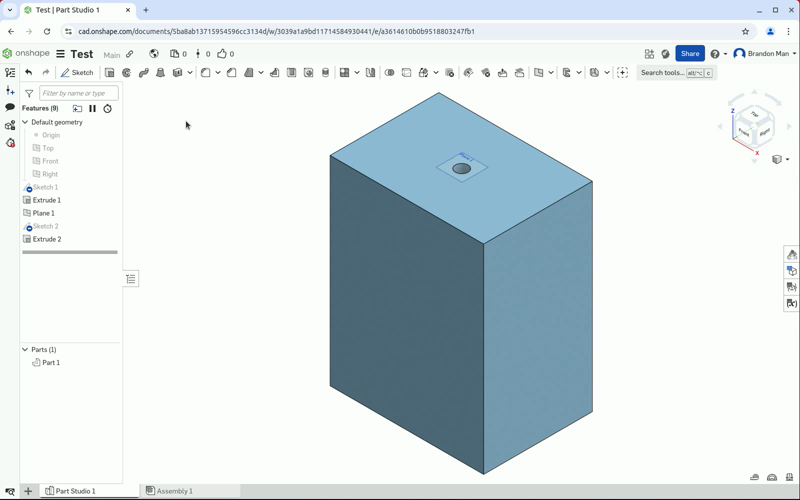
mouse_move(73, 189)
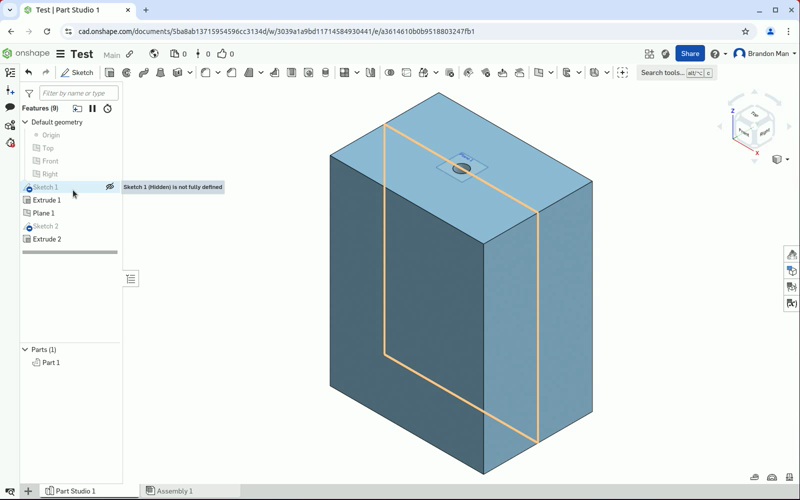
click(73, 189)